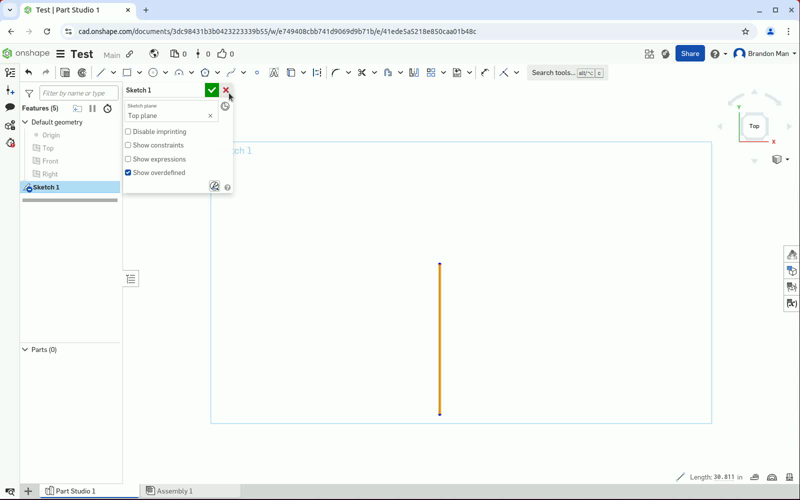
key(shift+h)
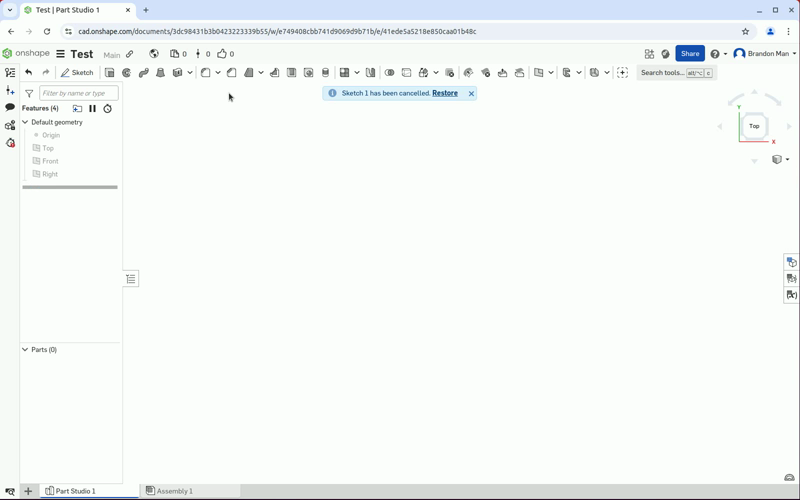
mouse_move(73, 352)
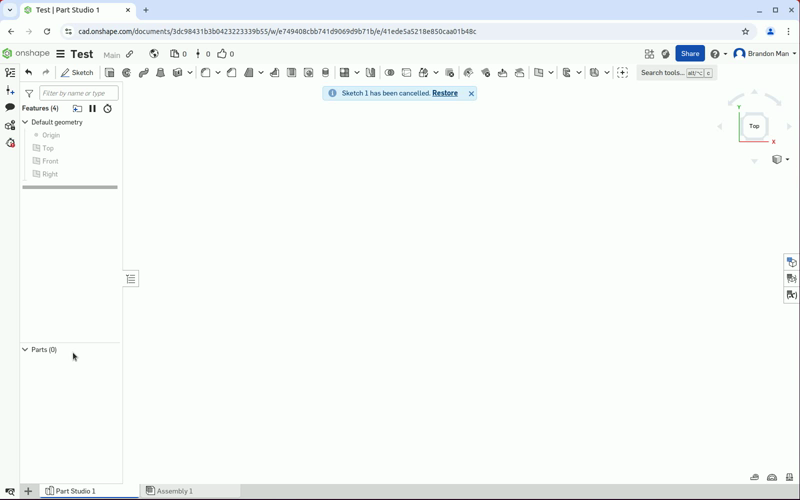
key(y)
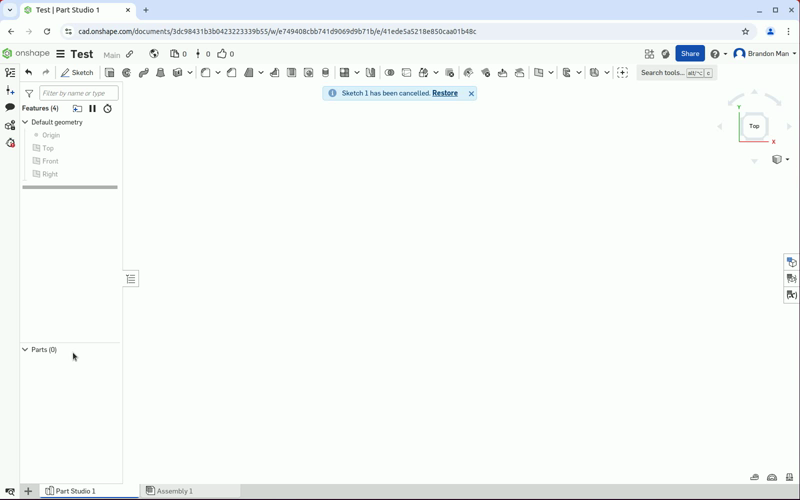
key(shift+p)
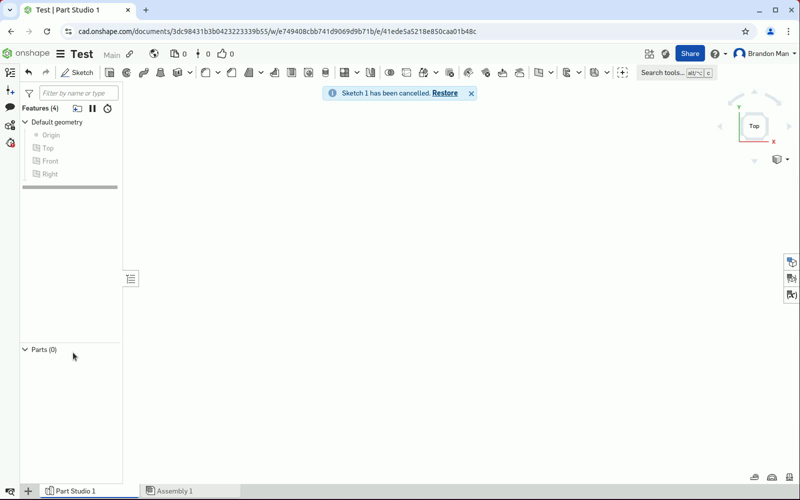
key(space)
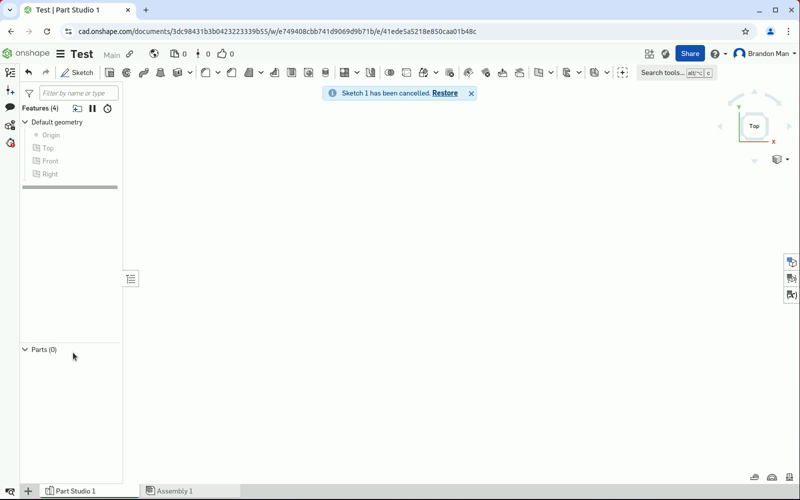
key_down(shift)
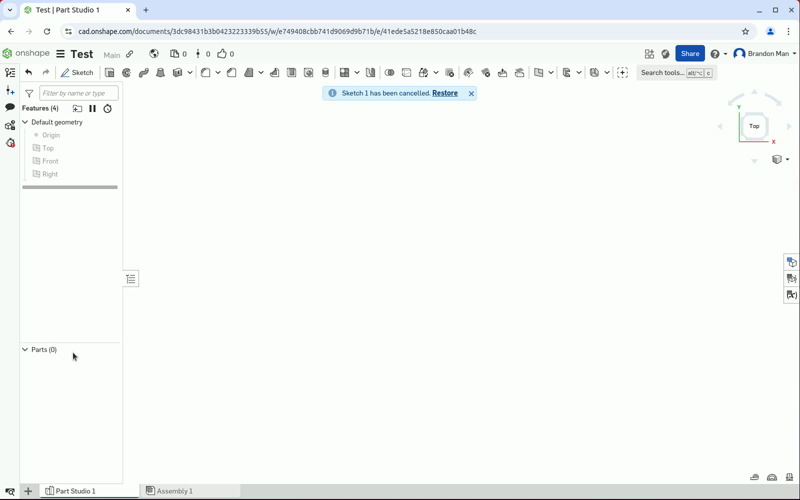
key(up)
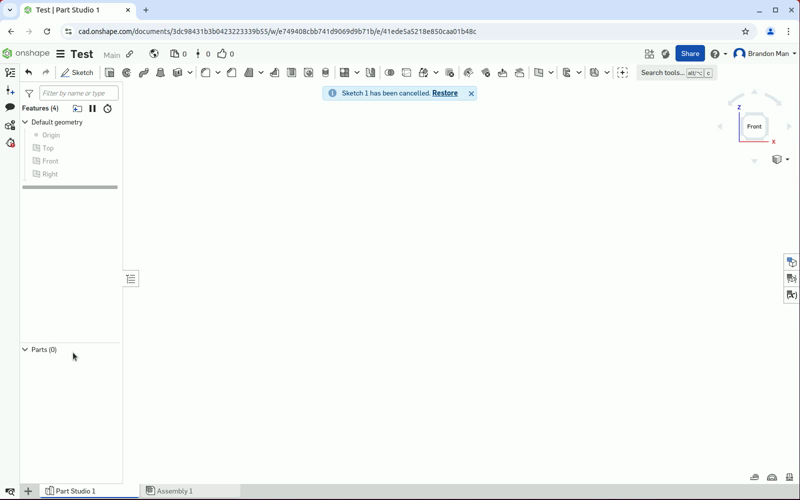
key_up(shift)
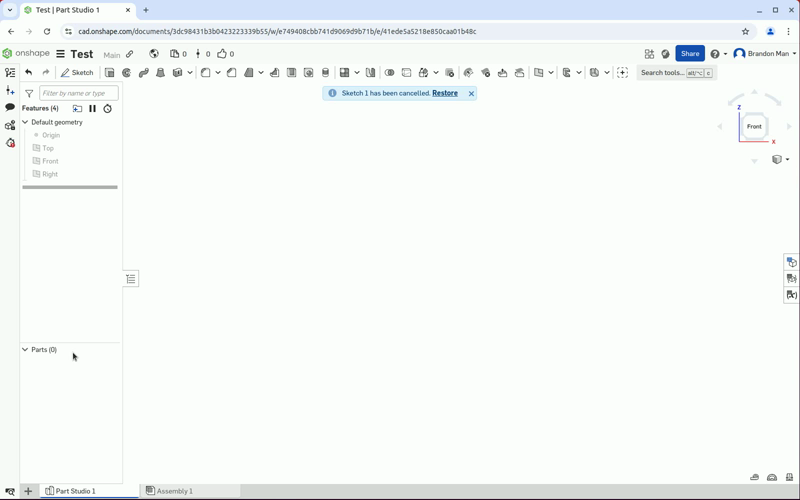
mouse_move(73, 352)
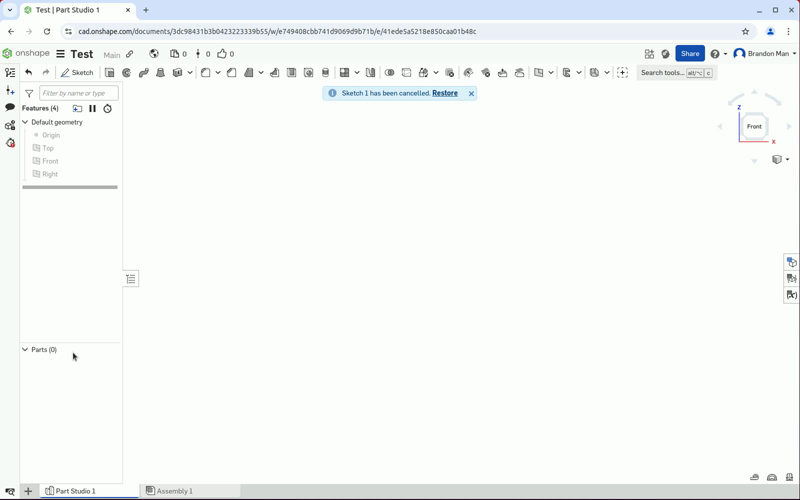
key(shift+y)
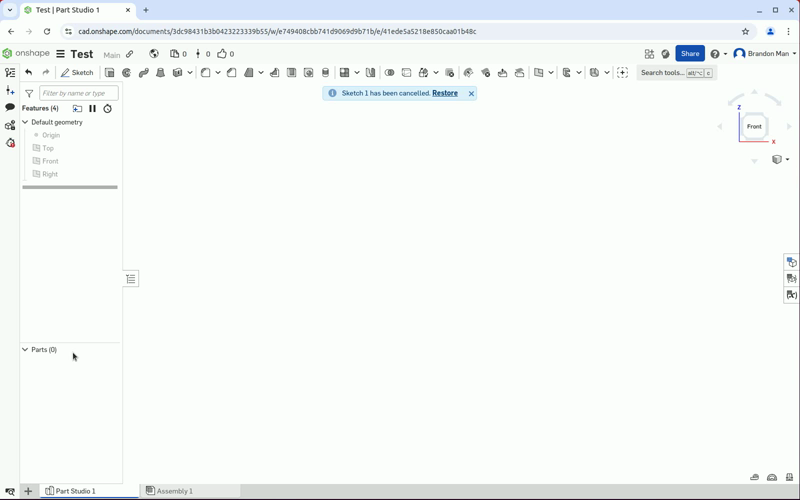
key(shift+s)
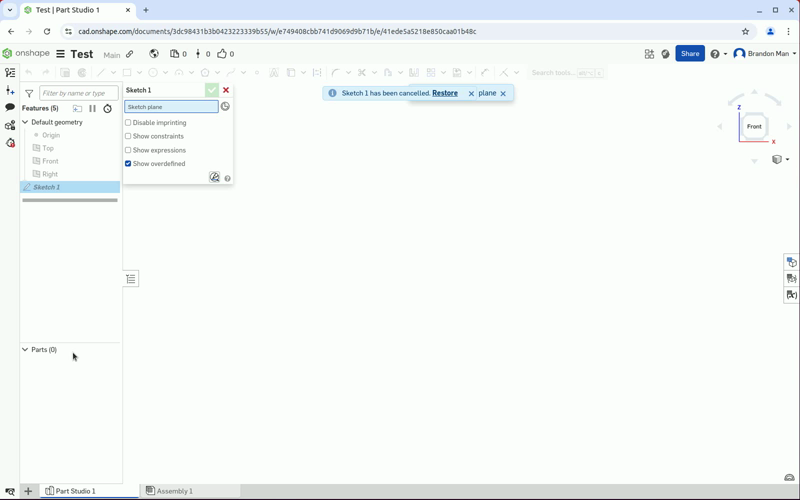
mouse_move(73, 163)
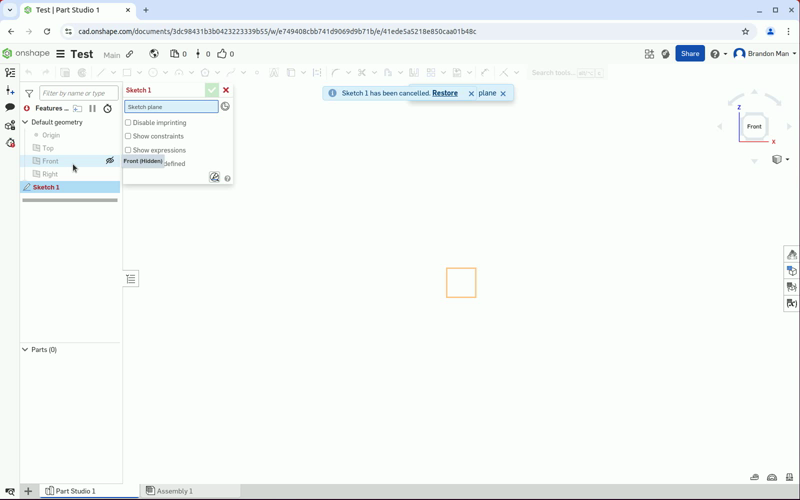
click(73, 163)
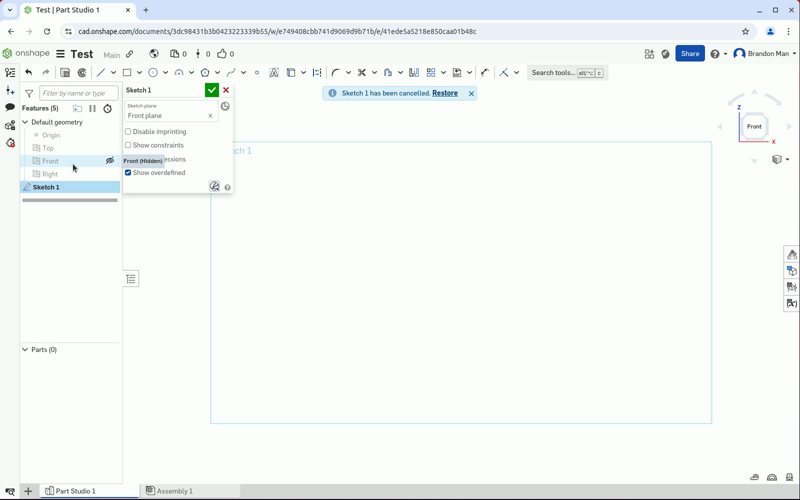
mouse_move(73, 352)
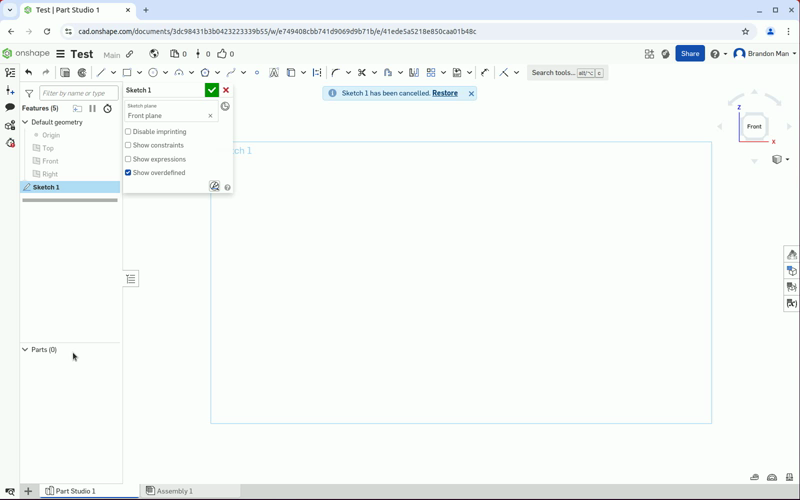
key(y)
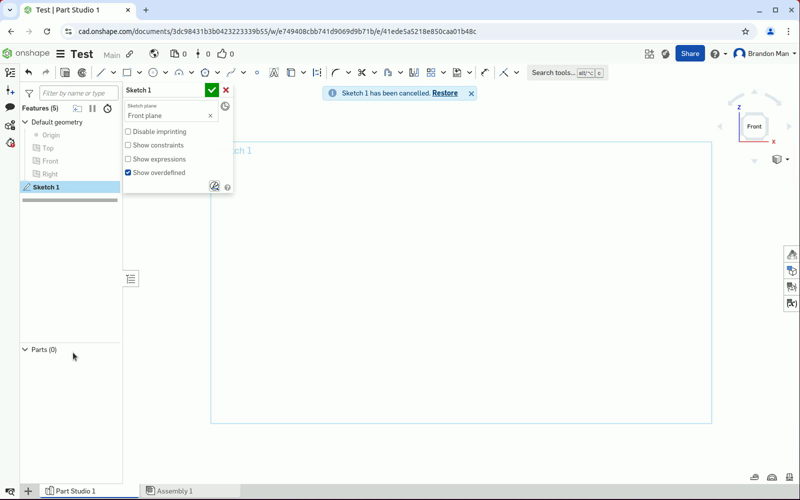
key(a)
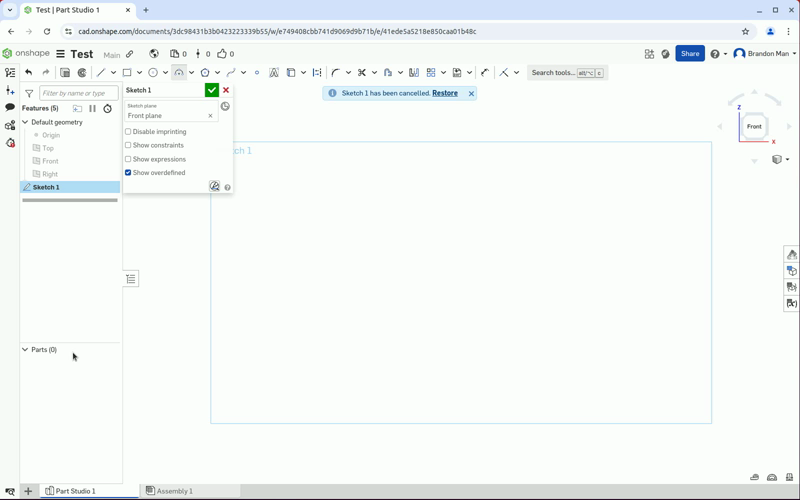
key_down(shift)
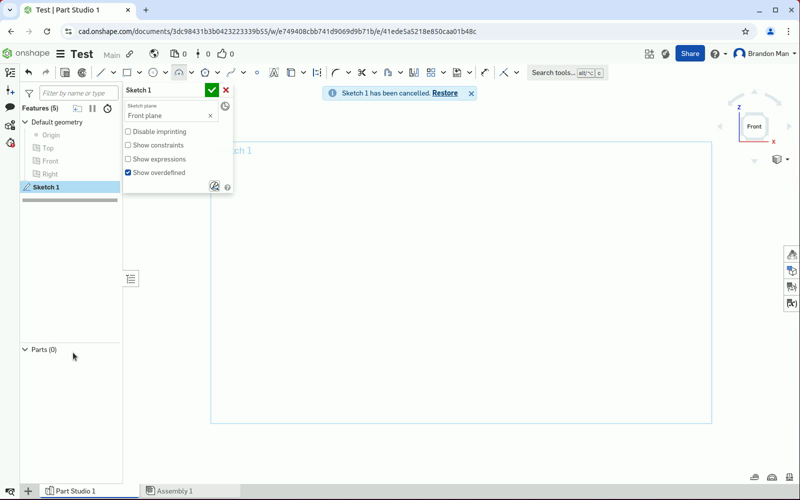
mouse_move(380, 203)
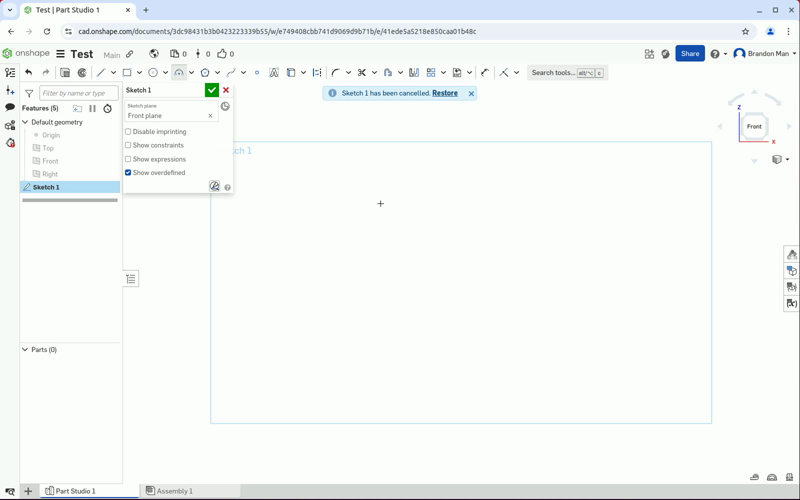
click(380, 203)
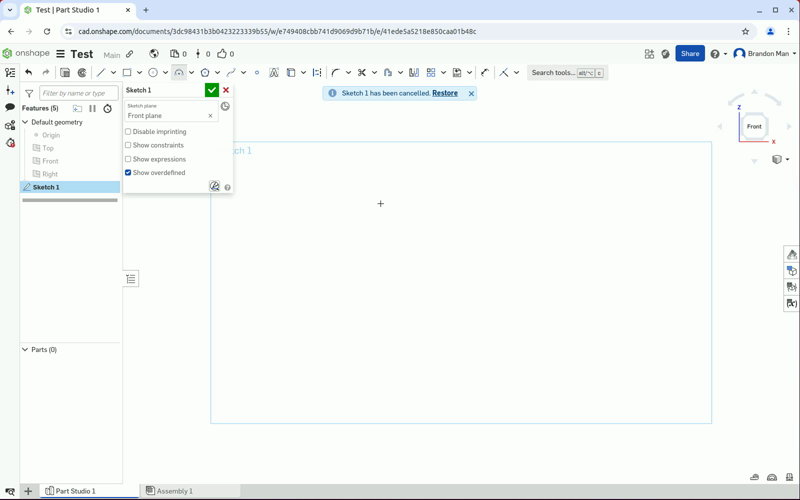
key_up(shift)
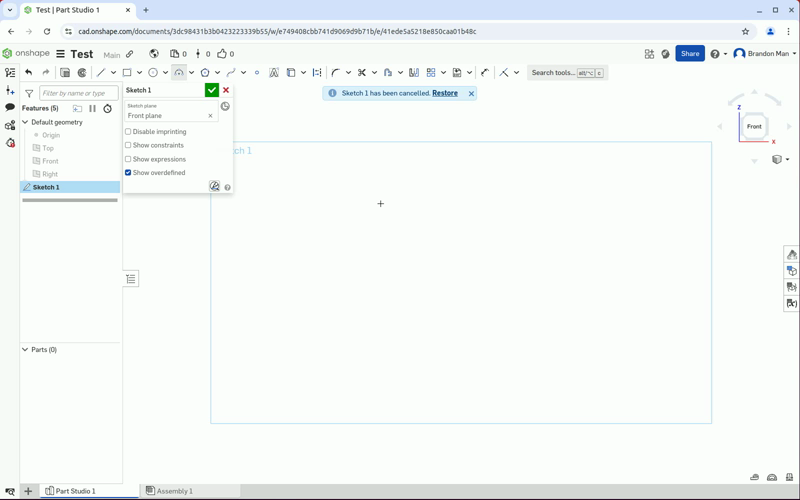
key_down(shift)
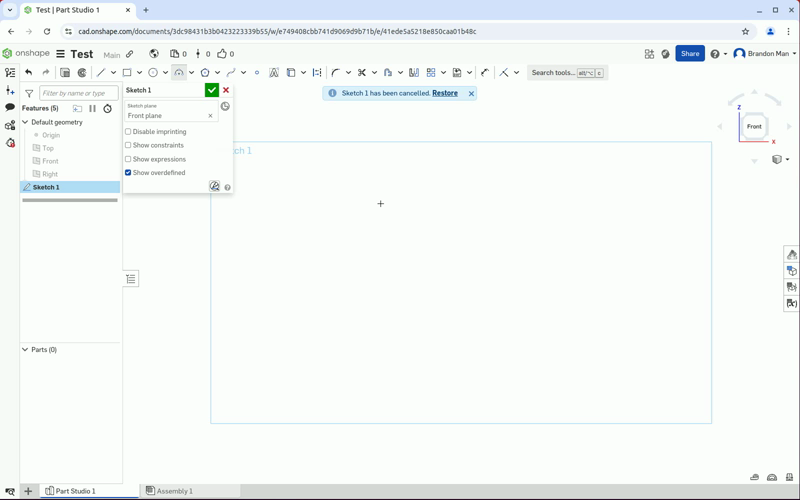
mouse_move(403, 225)
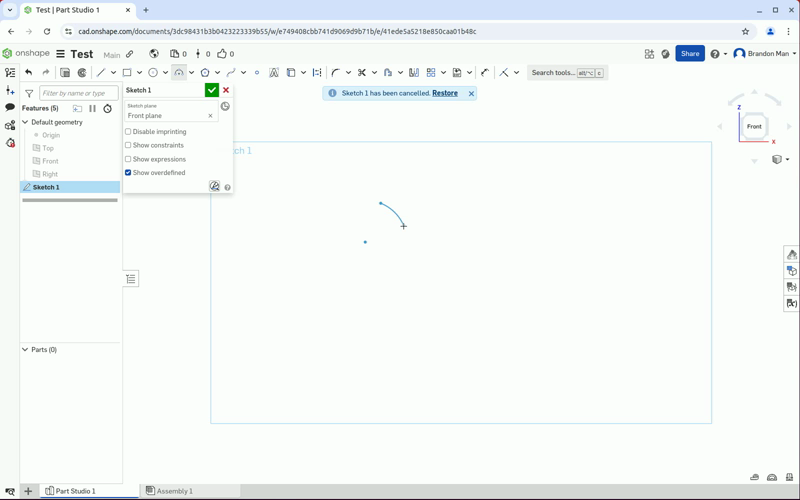
click(403, 225)
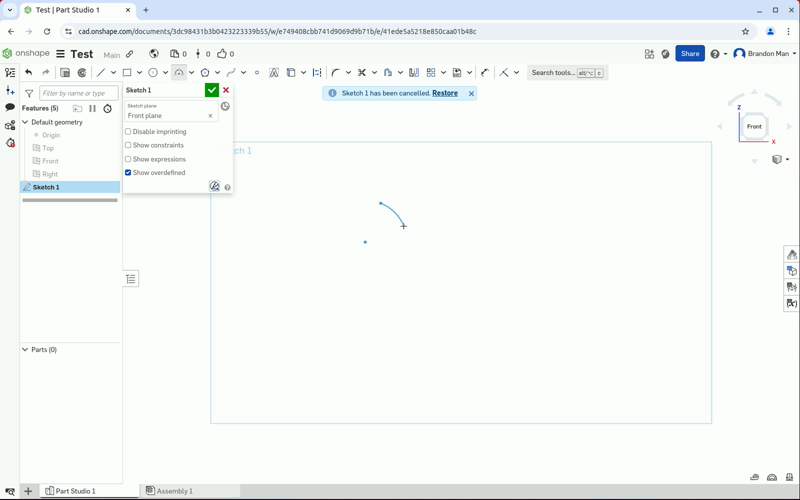
mouse_move(404, 202)
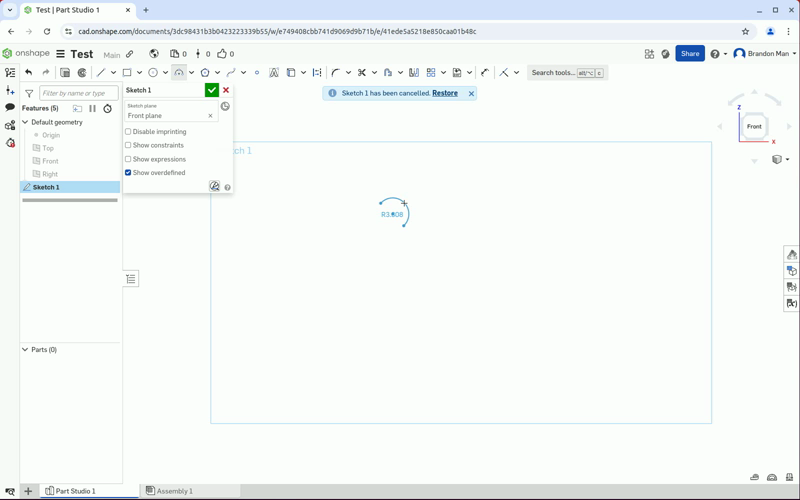
click(404, 202)
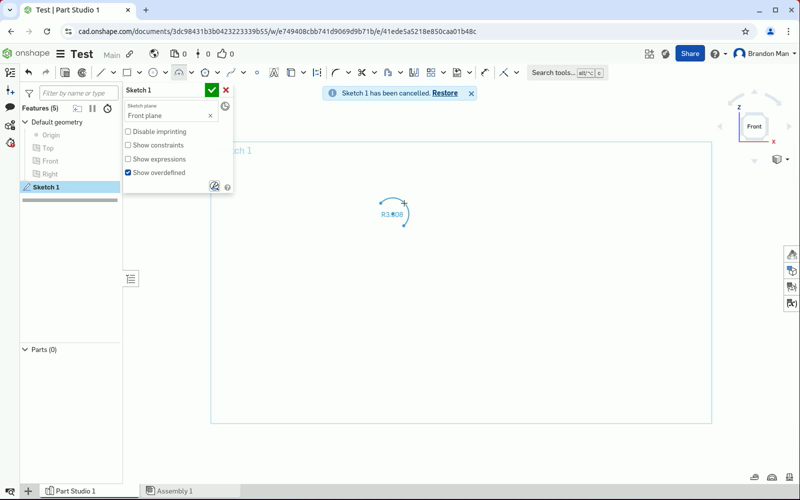
key_up(shift)
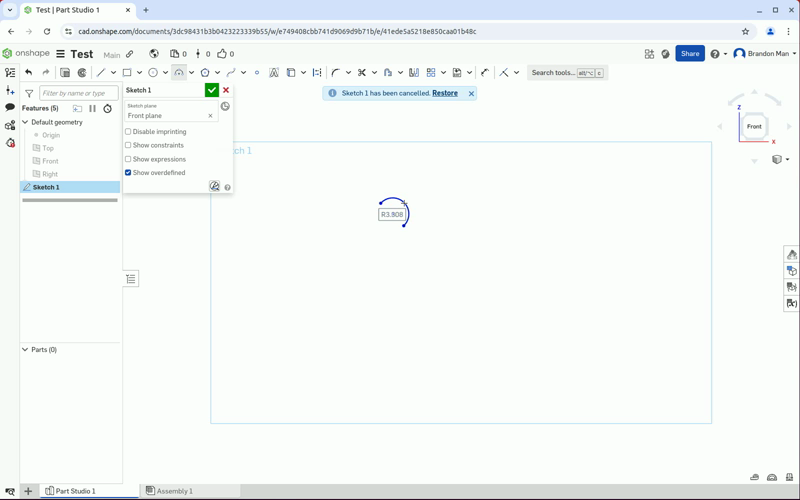
mouse_move(403, 225)
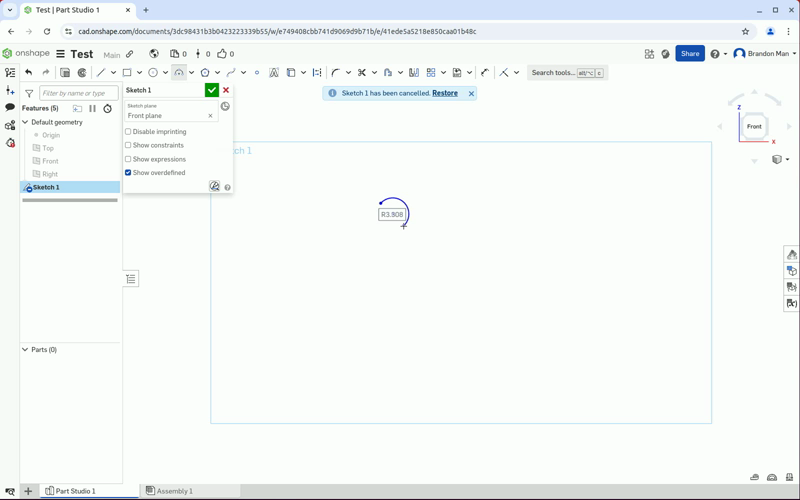
click(403, 225)
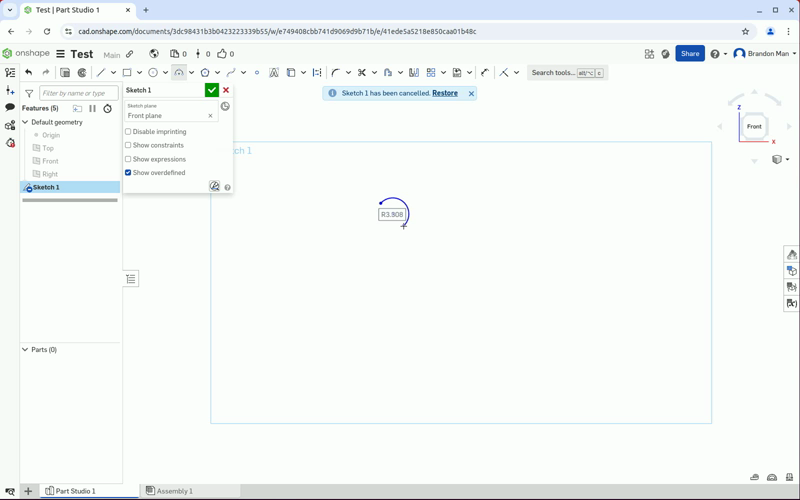
key_down(shift)
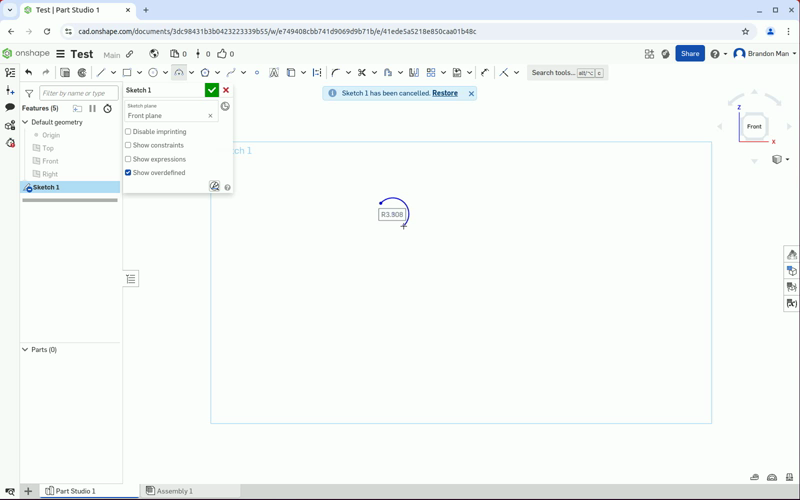
mouse_move(461, 202)
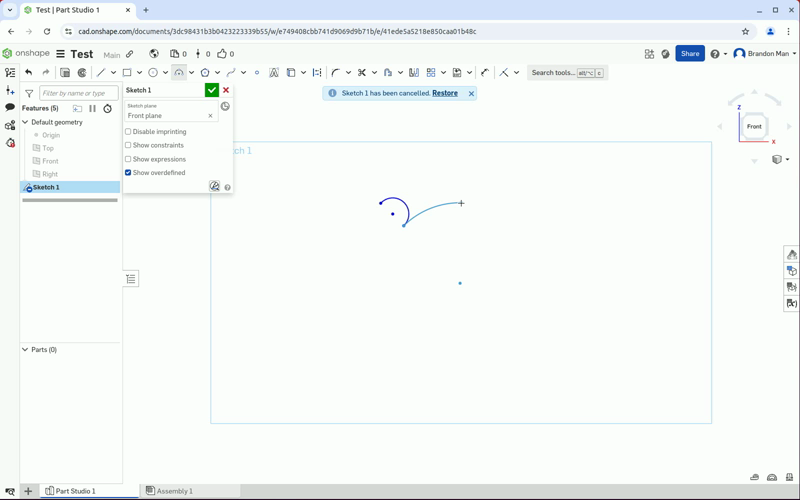
click(461, 202)
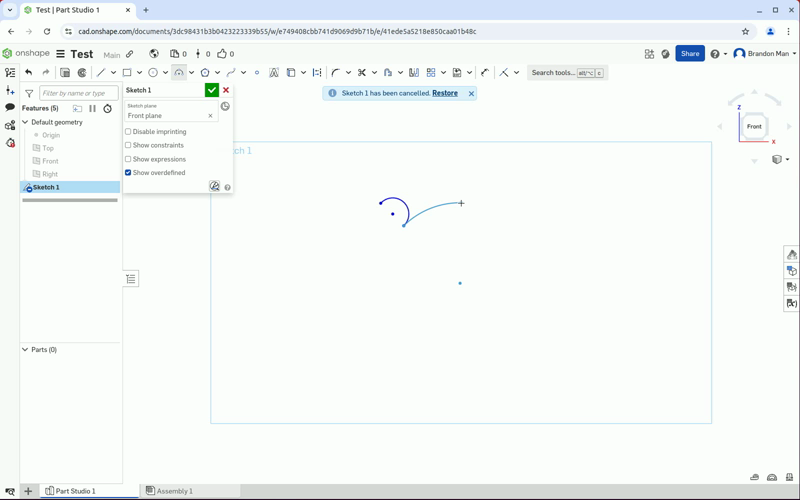
mouse_move(430, 208)
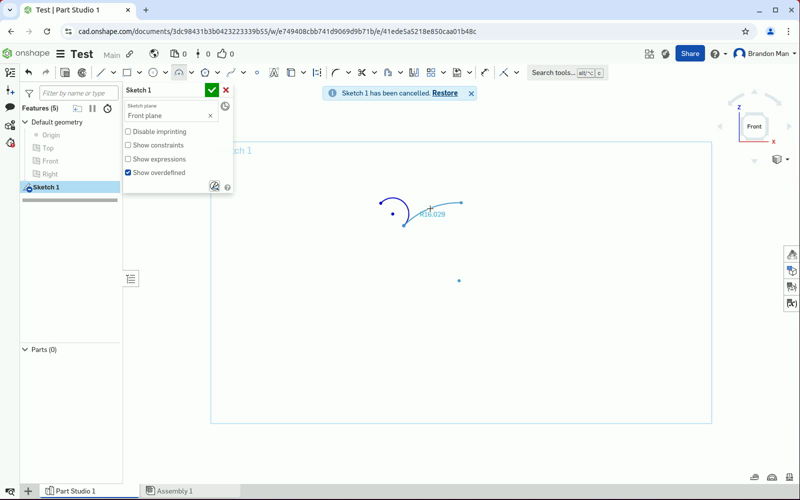
click(430, 208)
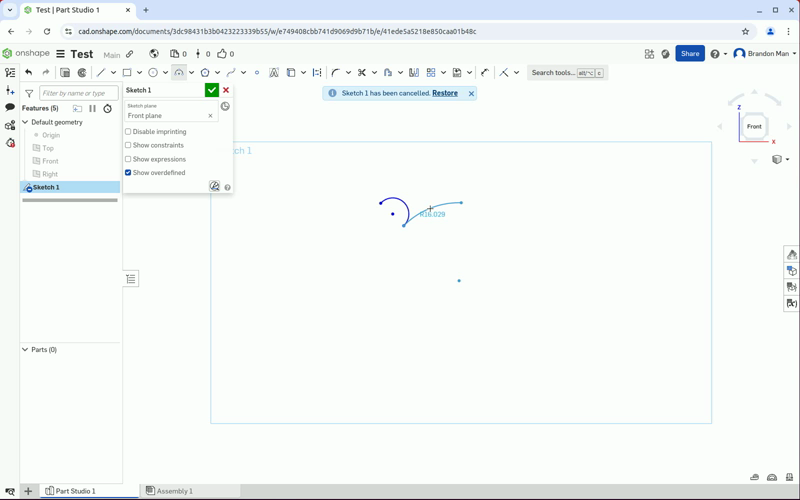
key_up(shift)
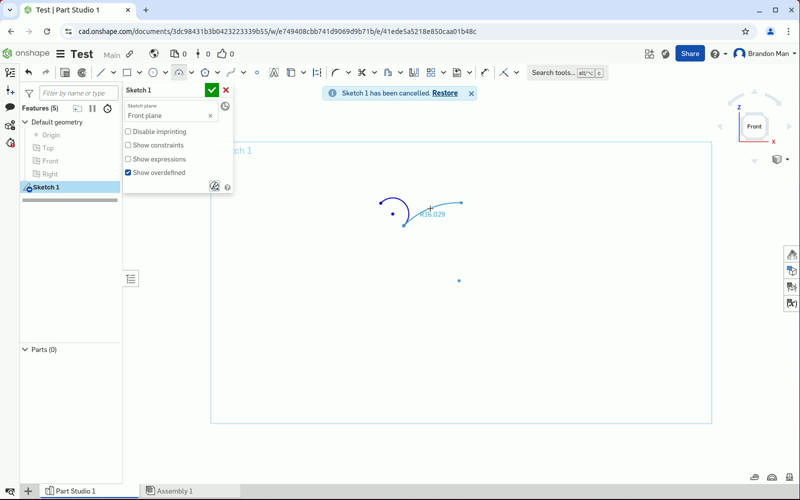
mouse_move(461, 202)
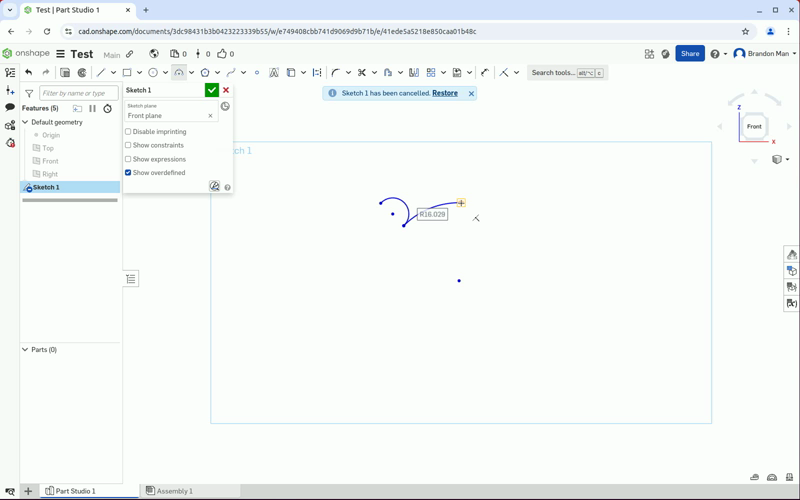
click(461, 202)
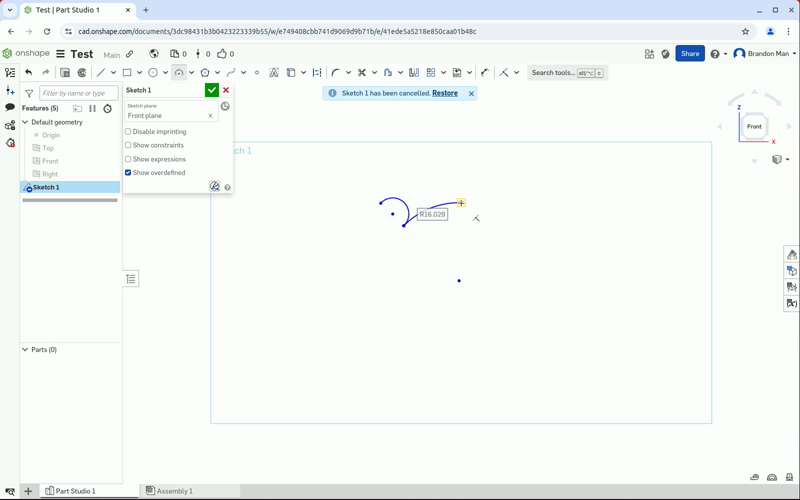
key_down(shift)
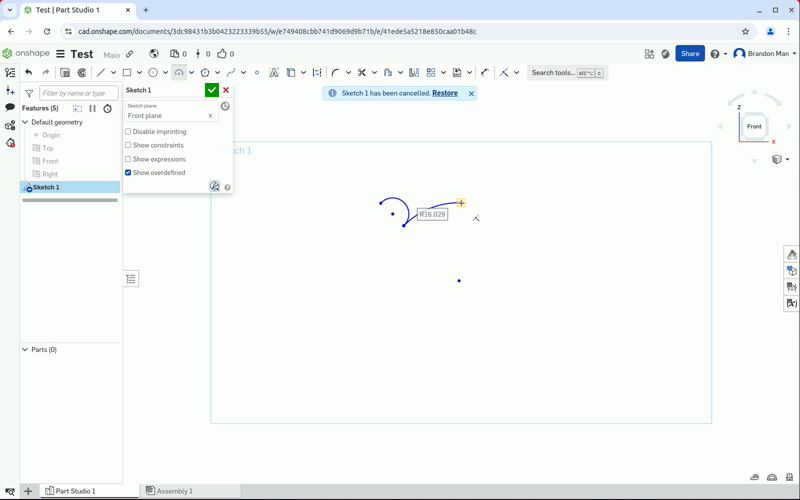
mouse_move(461, 170)
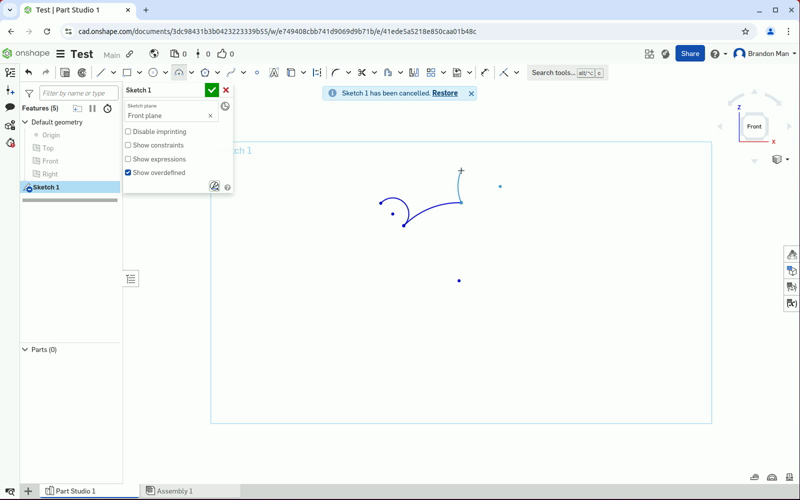
click(461, 170)
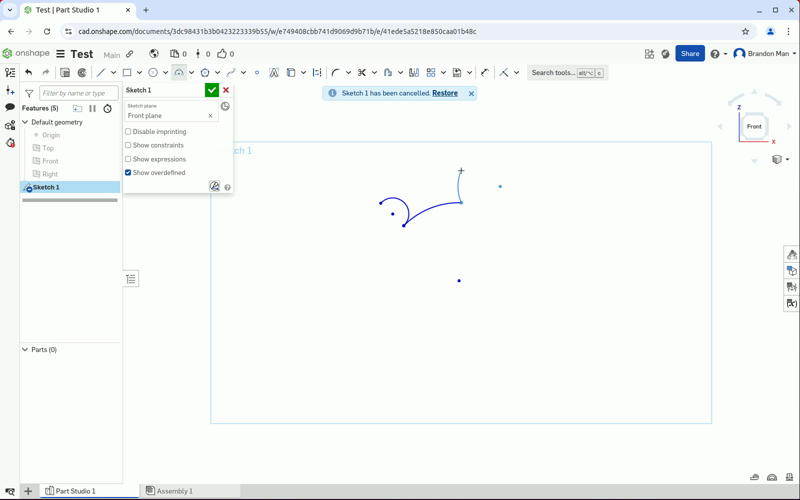
mouse_move(445, 186)
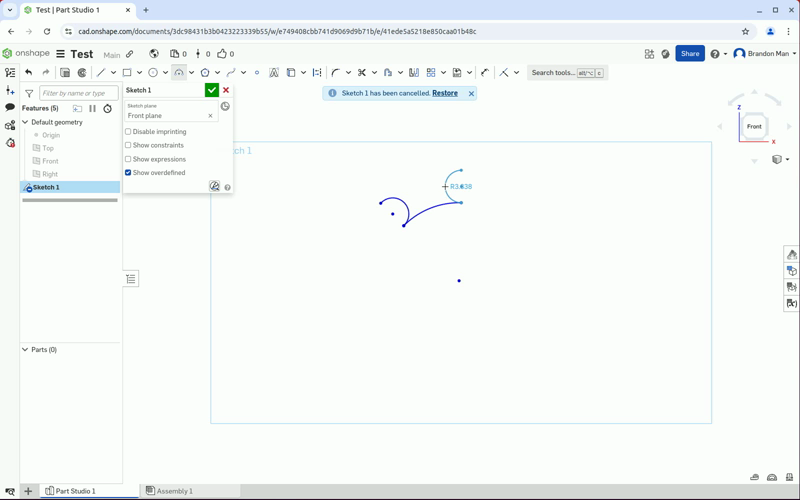
click(445, 186)
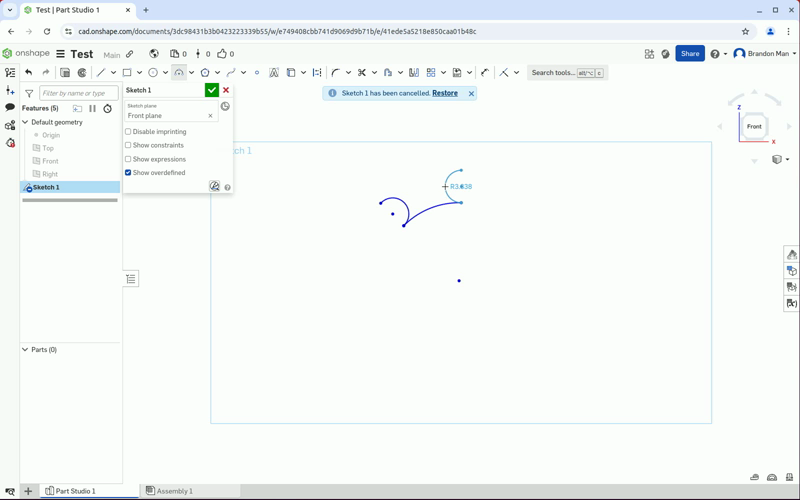
key_up(shift)
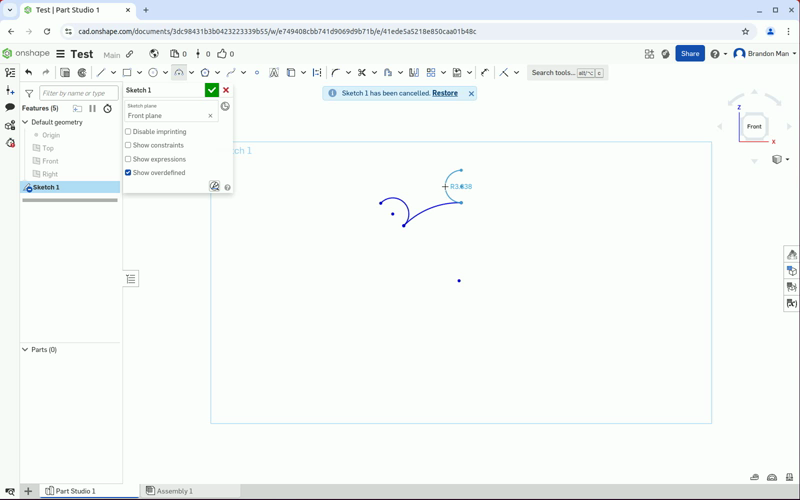
mouse_move(461, 170)
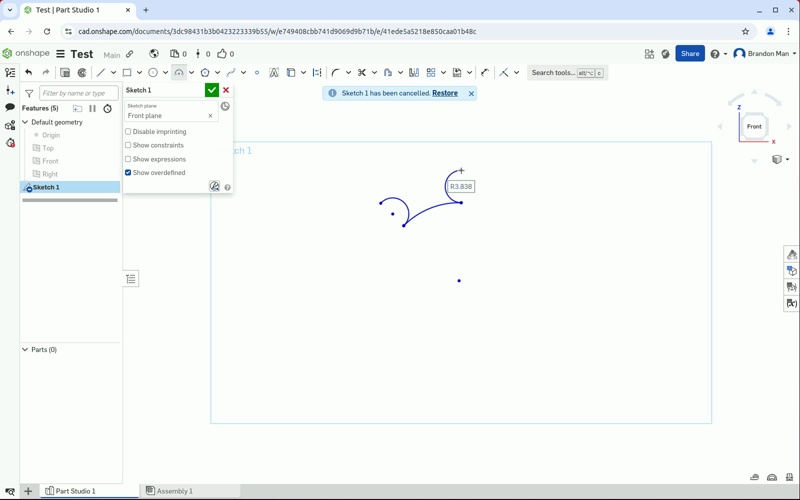
click(461, 170)
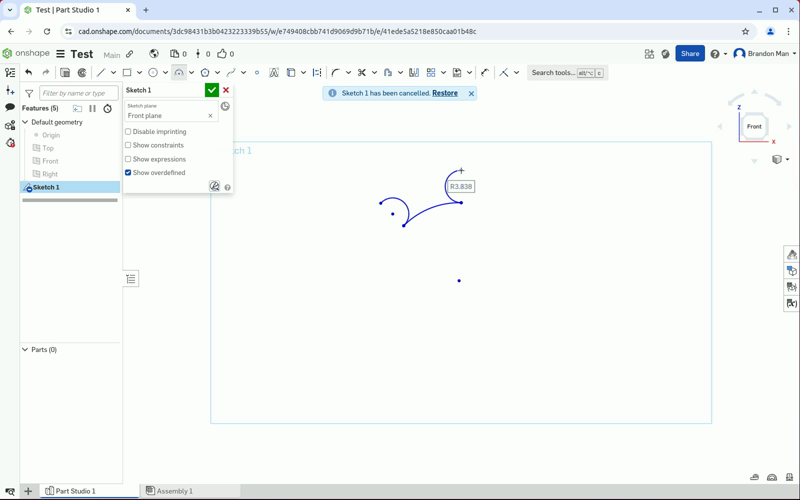
mouse_move(380, 203)
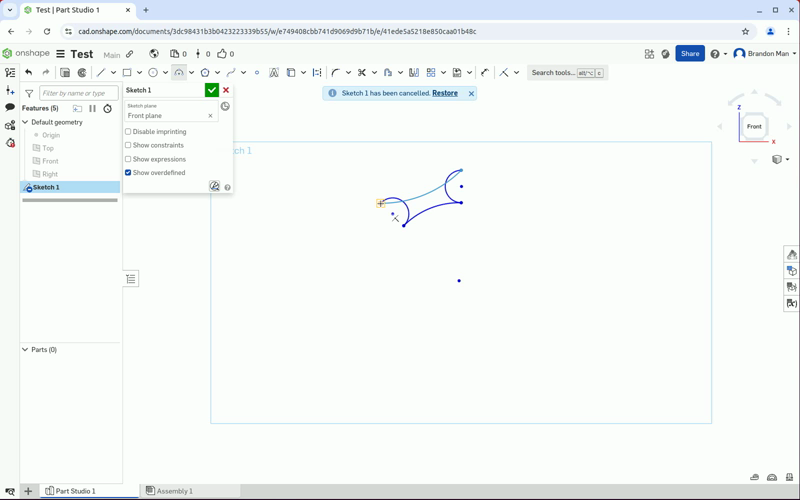
click(380, 203)
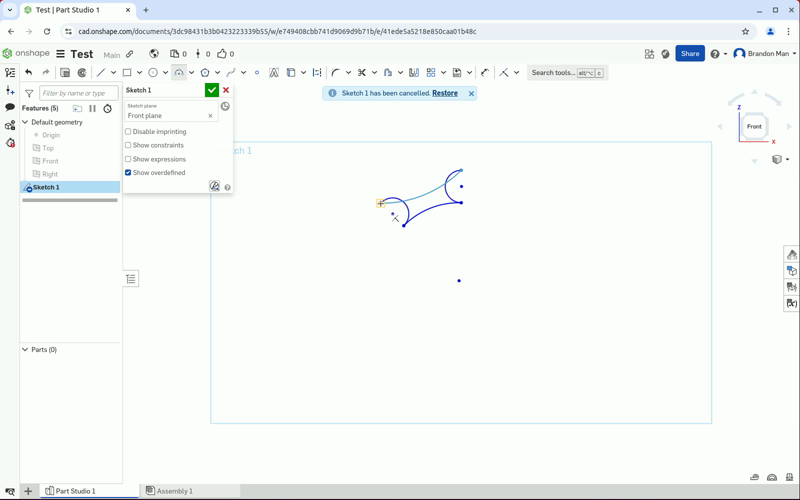
key_down(shift)
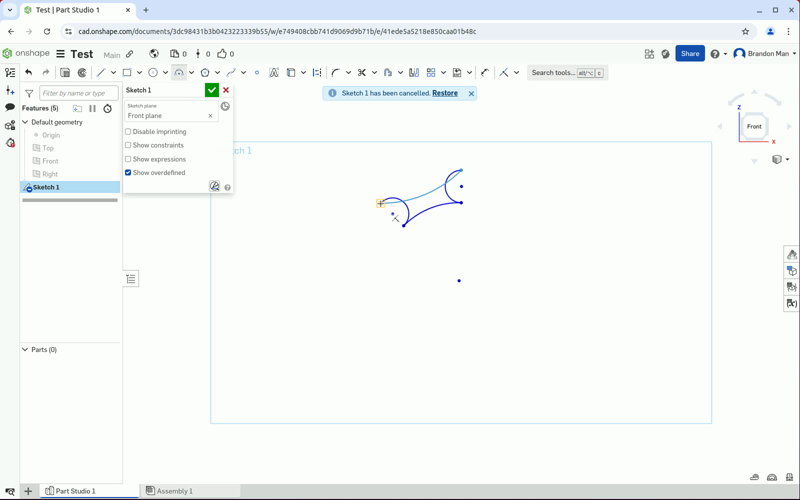
mouse_move(417, 178)
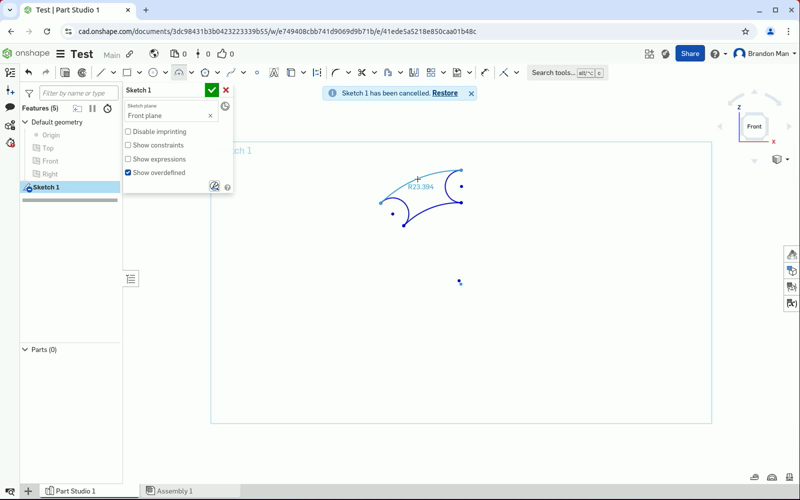
click(417, 178)
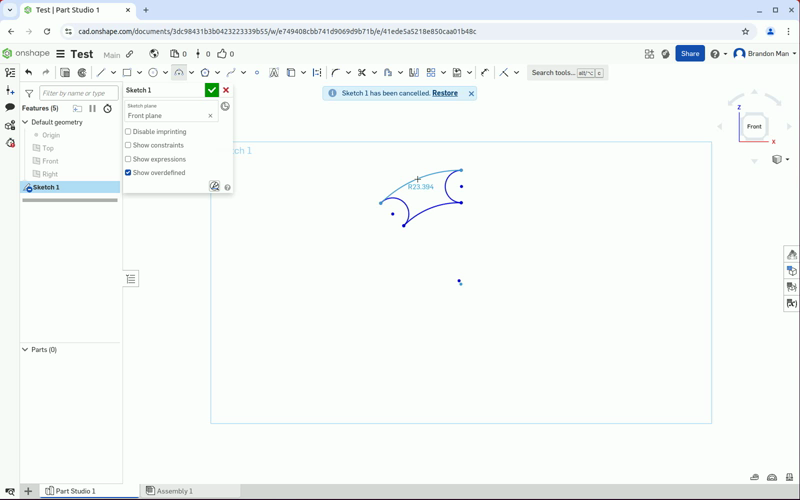
key_up(shift)
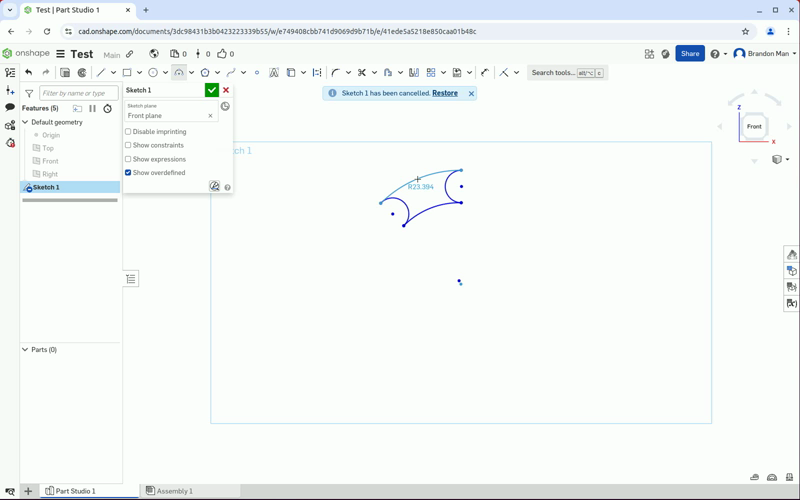
key(esc)
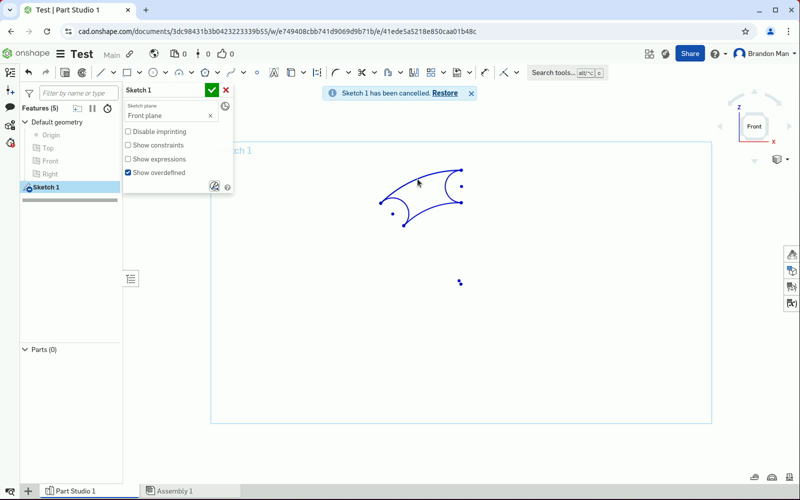
mouse_move(400, 218)
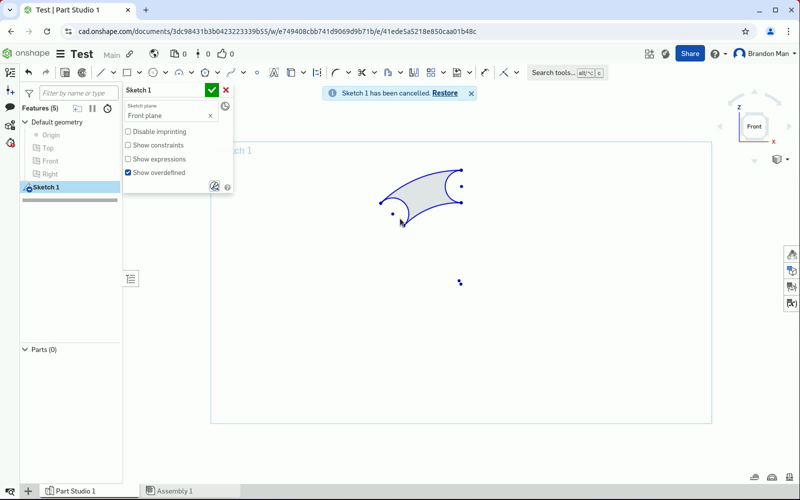
click(400, 218)
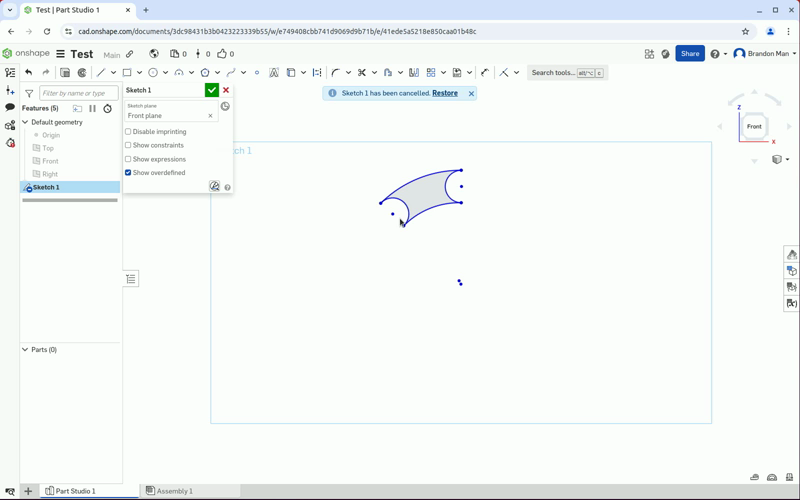
mouse_move(73, 352)
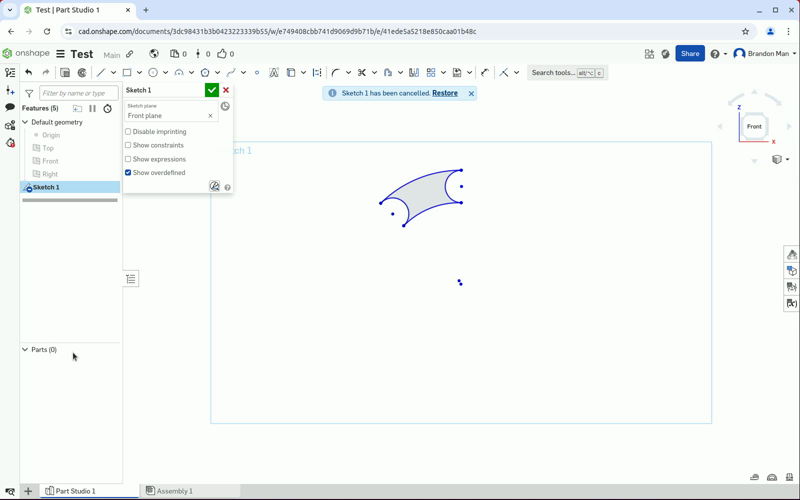
key(shift+y)
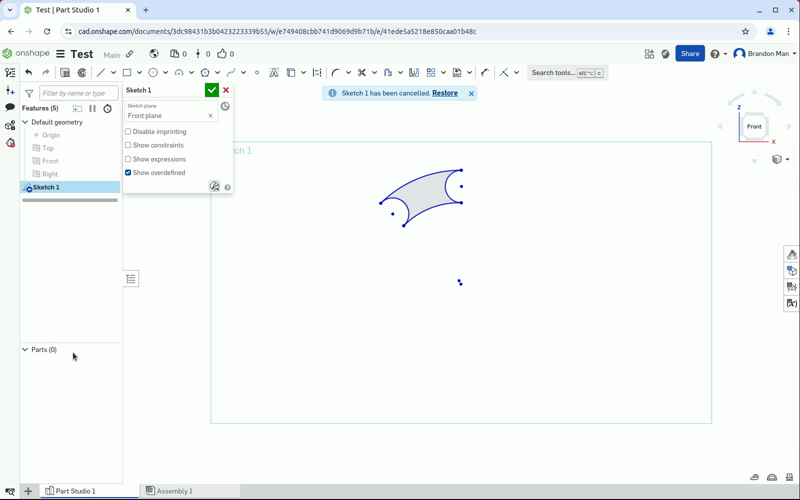
key(shift+e)
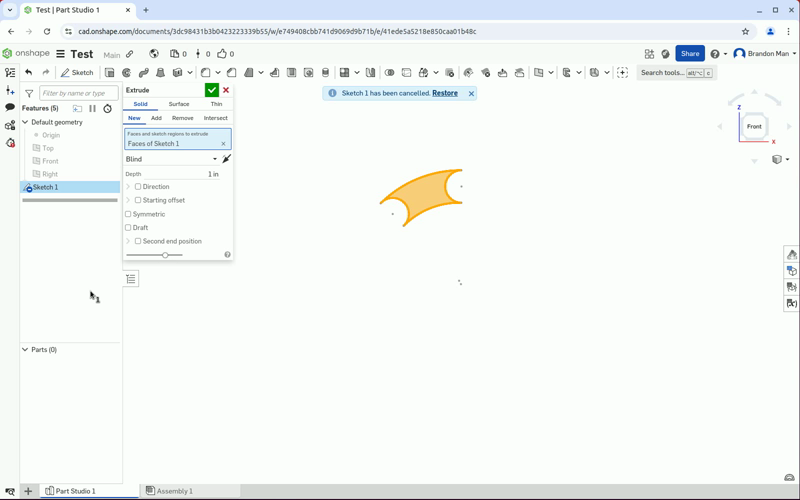
mouse_move(143, 106)
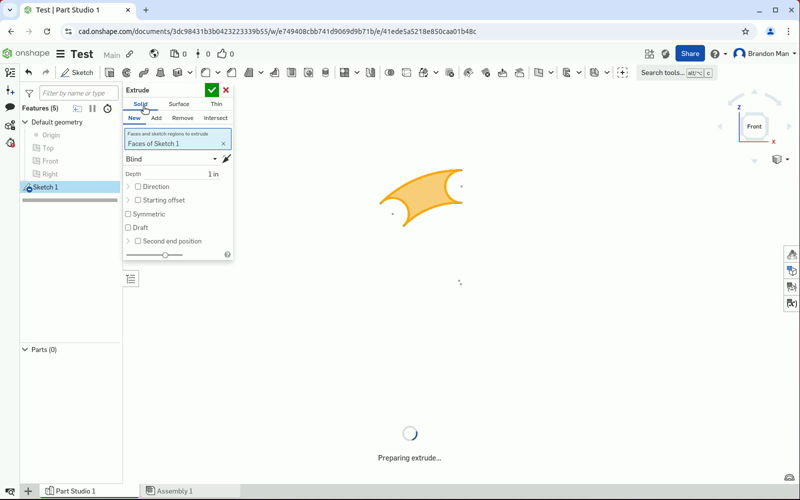
click(143, 106)
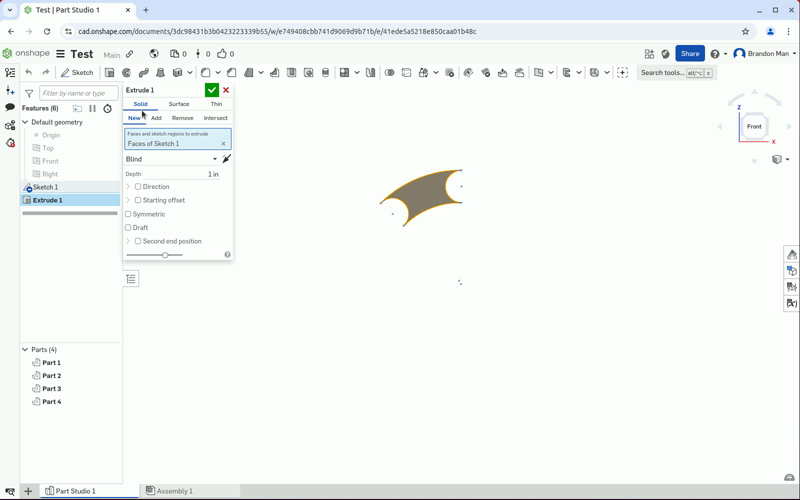
mouse_move(137, 120)
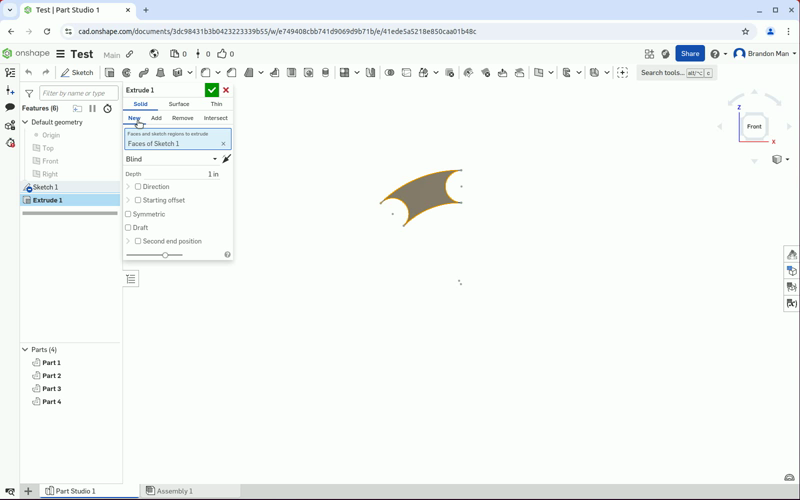
click(137, 120)
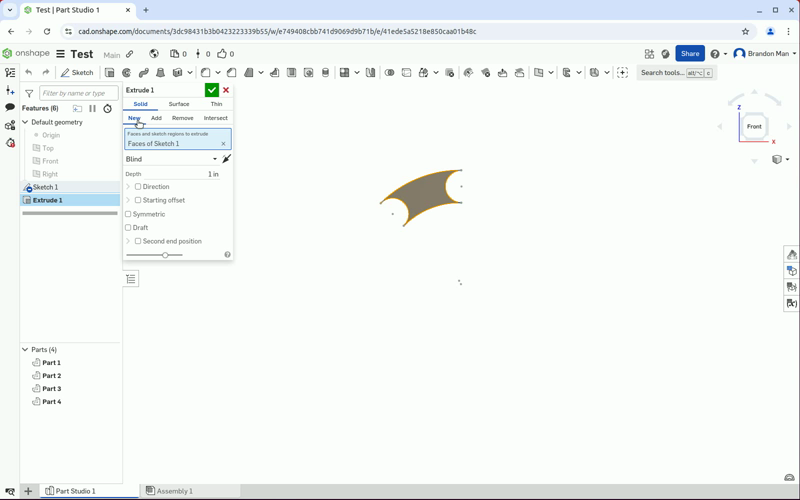
key(tab, 4)
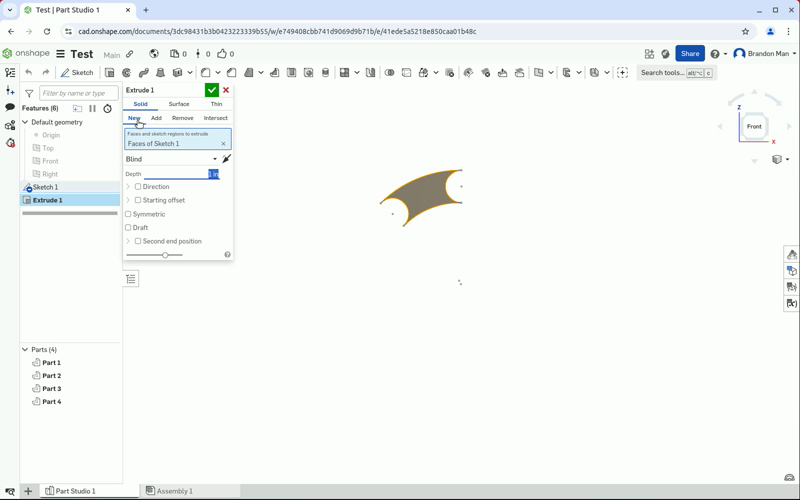
text(-6.499)
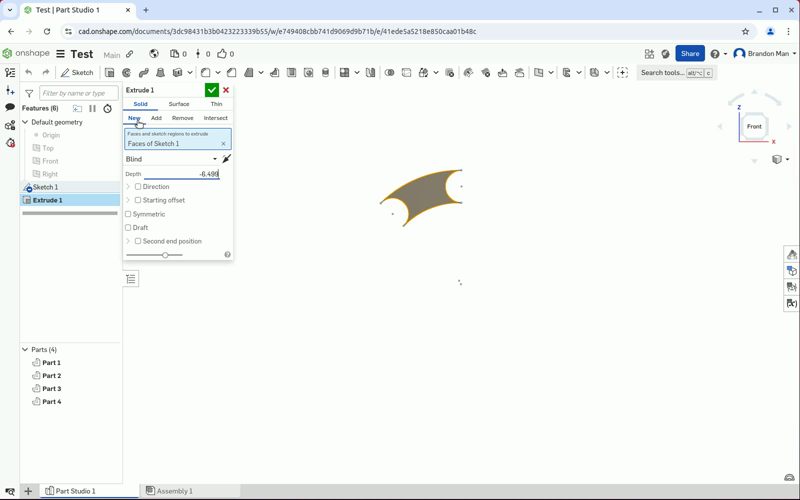
key(enter)
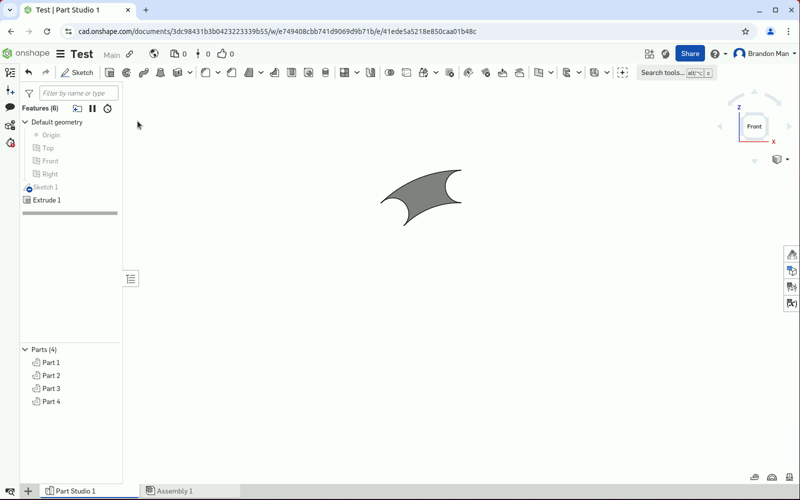
key(shift+h)
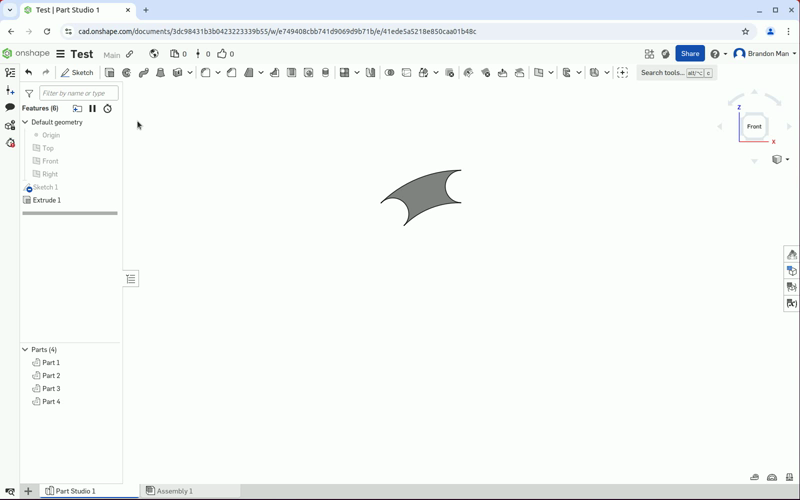
key(shift+h)
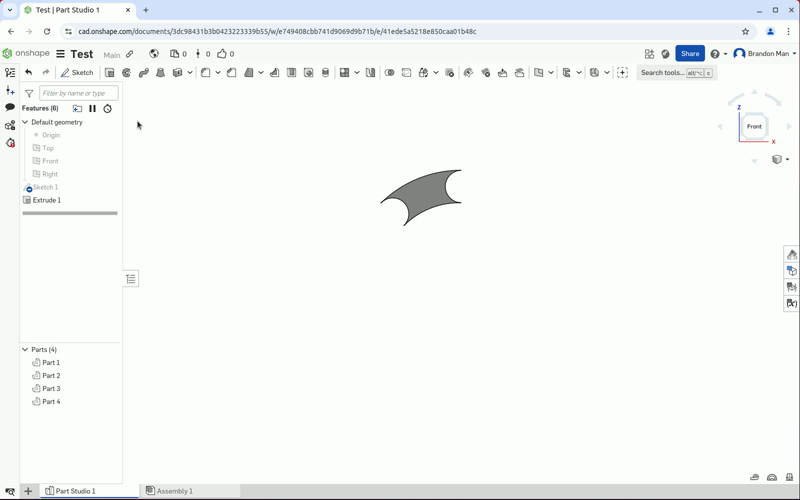
mouse_move(73, 189)
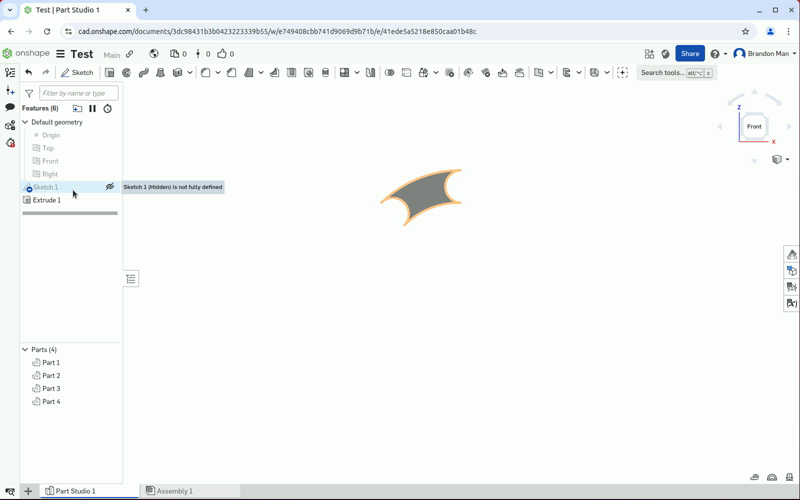
click(73, 189)
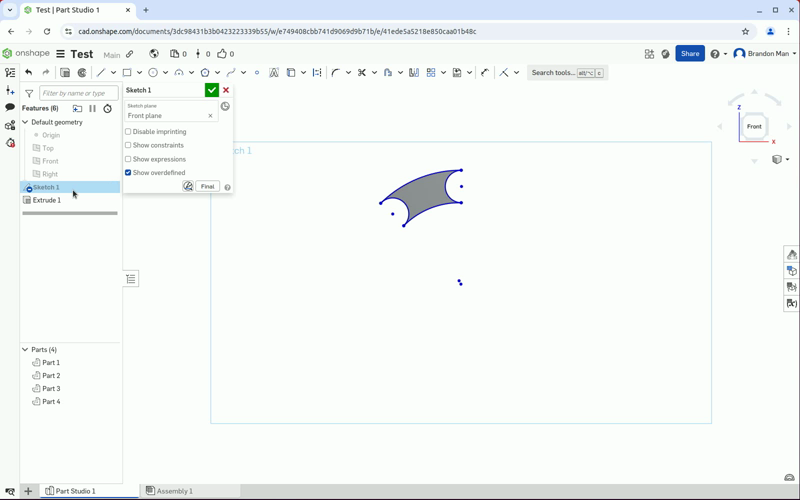
mouse_move(229, 92)
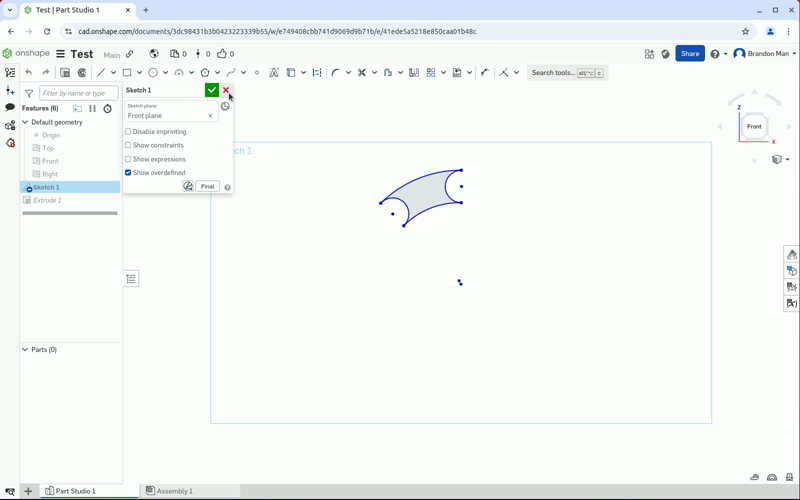
click(229, 92)
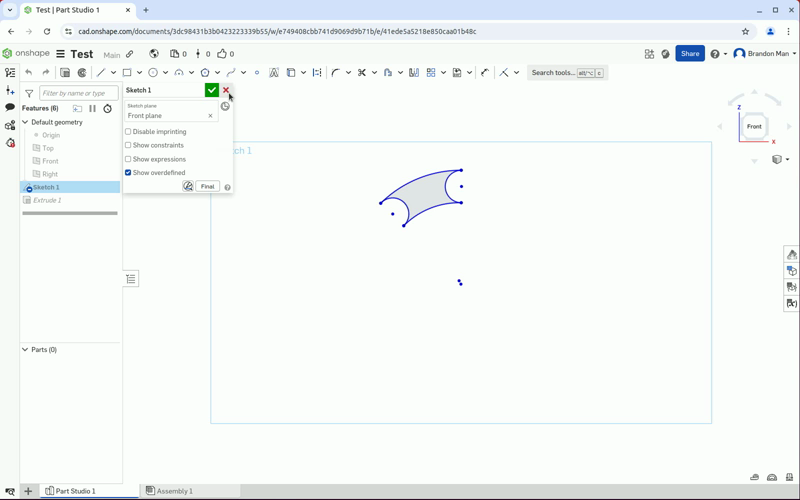
key(shift+s)
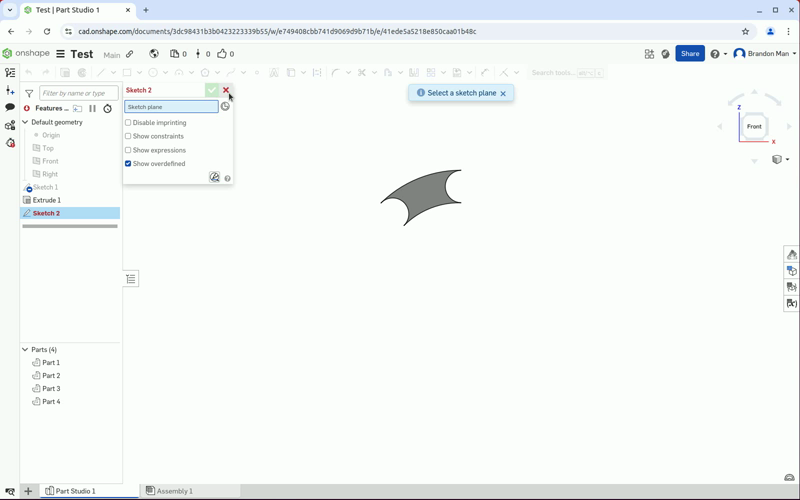
mouse_move(73, 163)
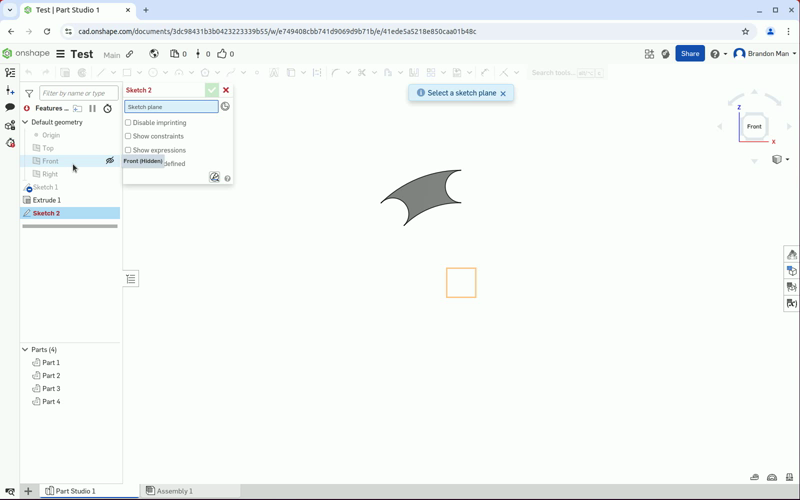
click(73, 163)
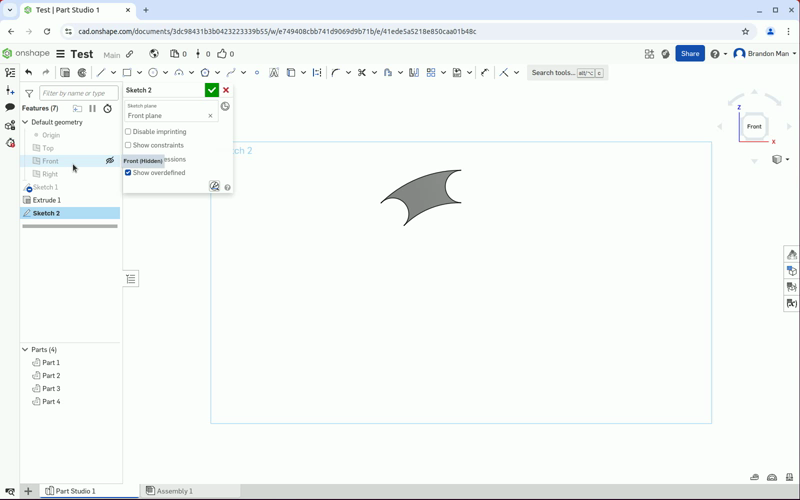
mouse_move(73, 352)
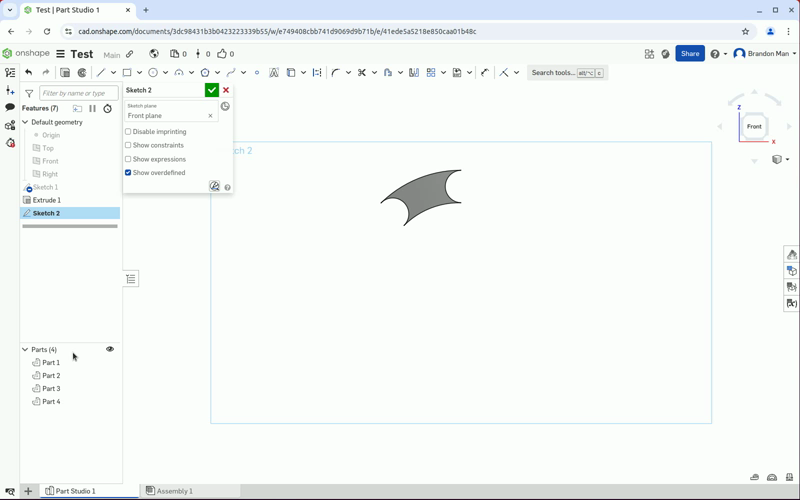
key(y)
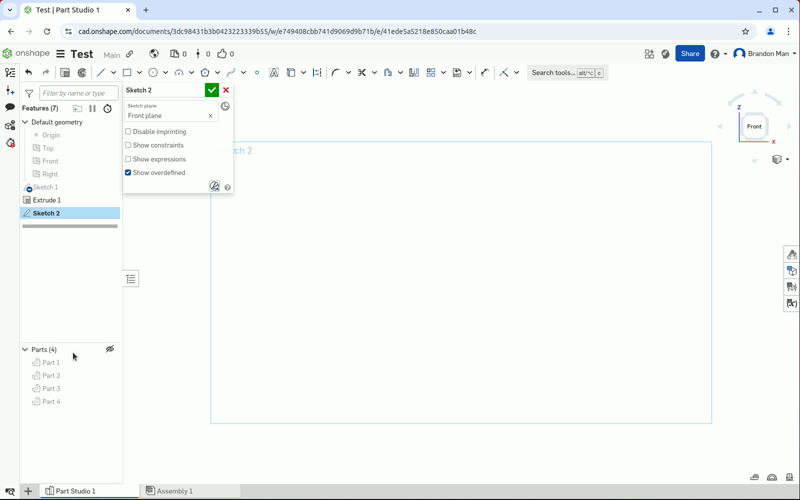
key(c)
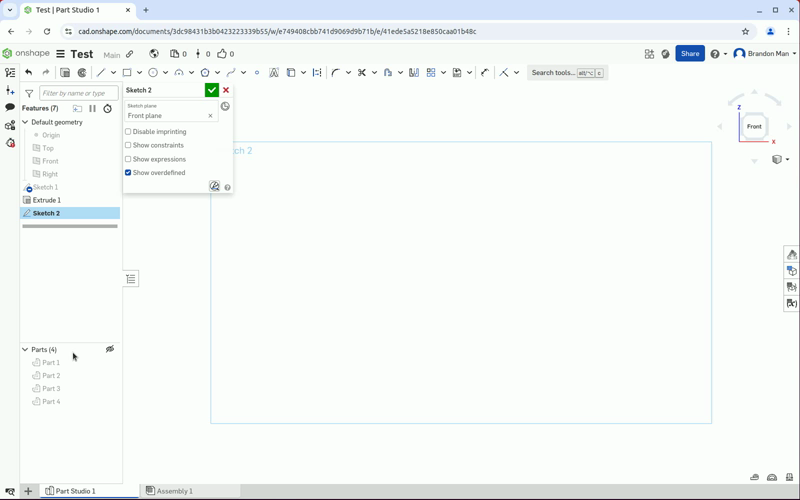
key_down(shift)
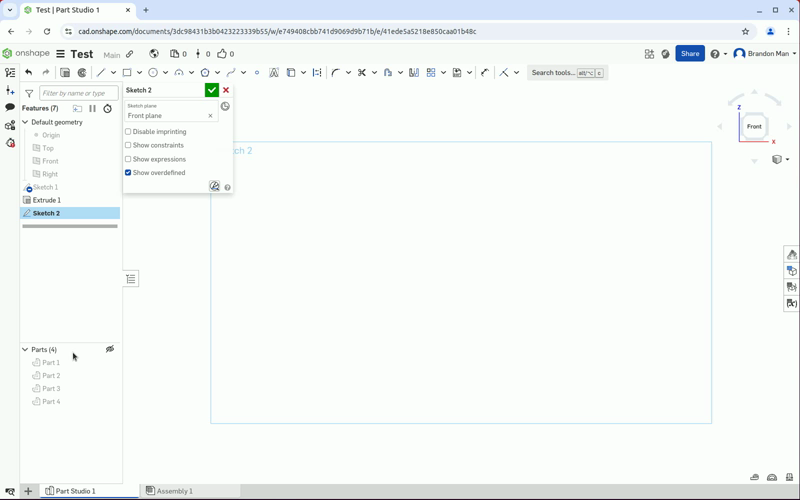
mouse_move(460, 186)
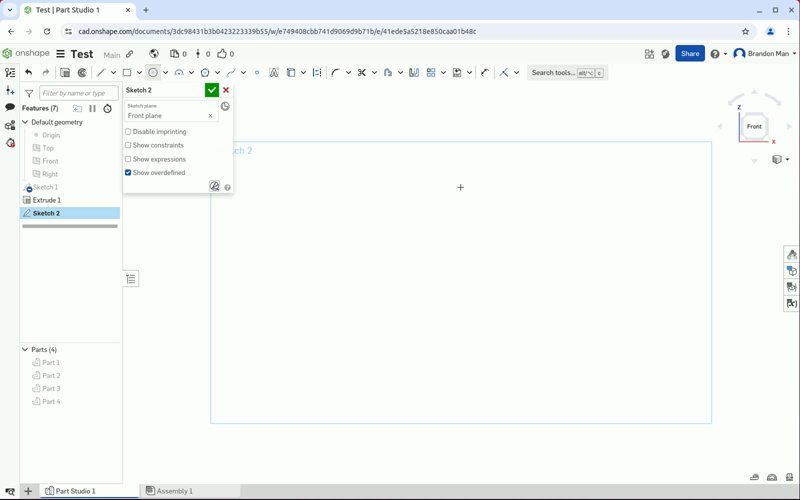
click(460, 186)
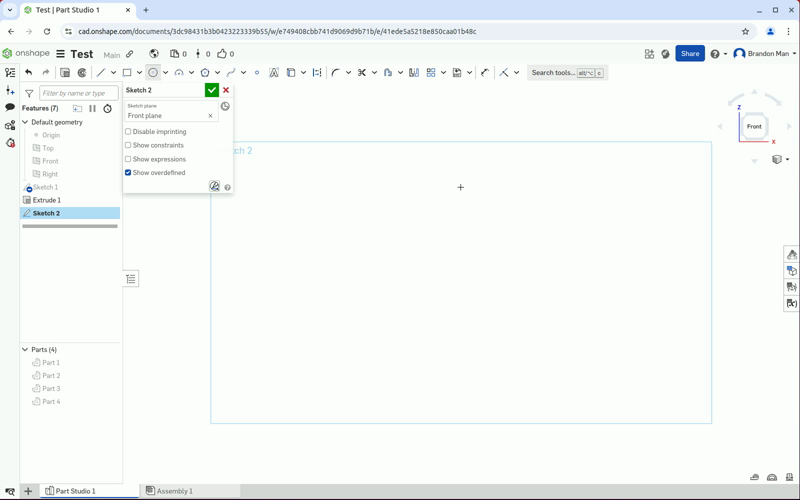
key_up(shift)
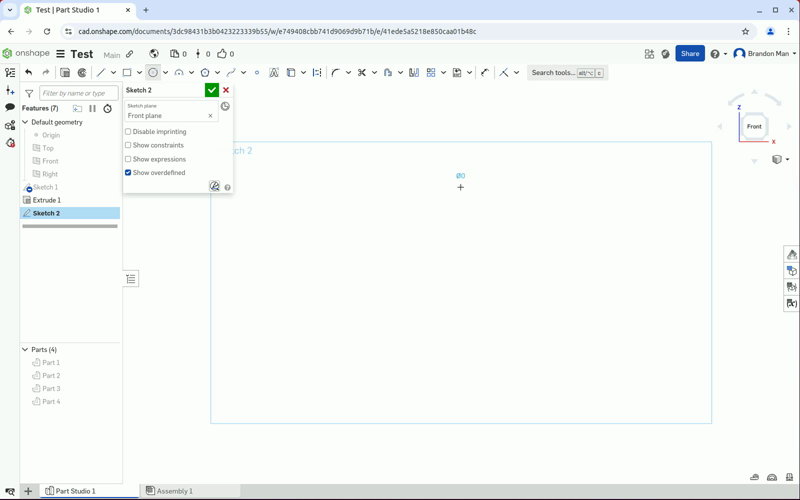
mouse_move(477, 186)
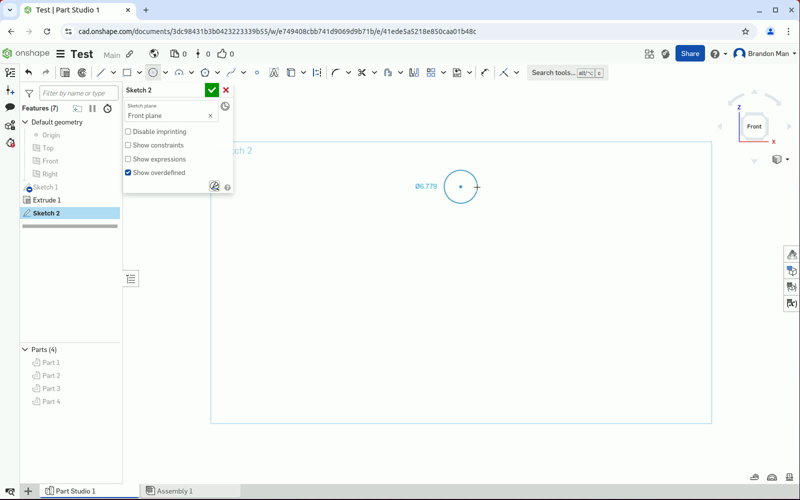
click(477, 186)
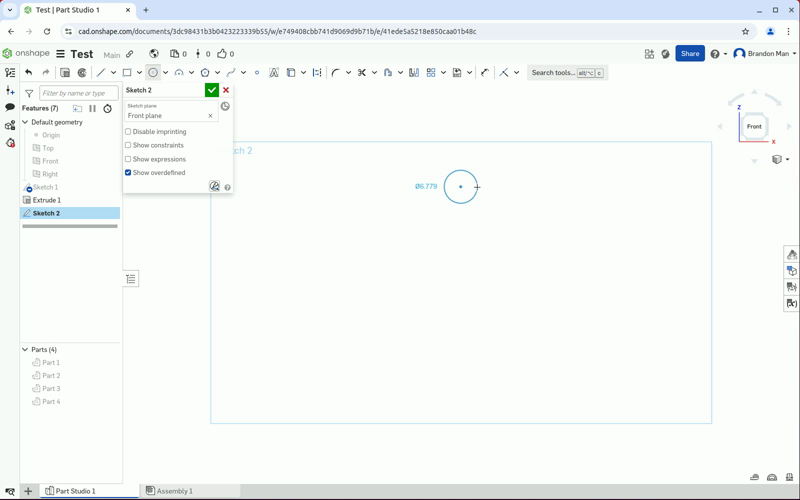
key(esc)
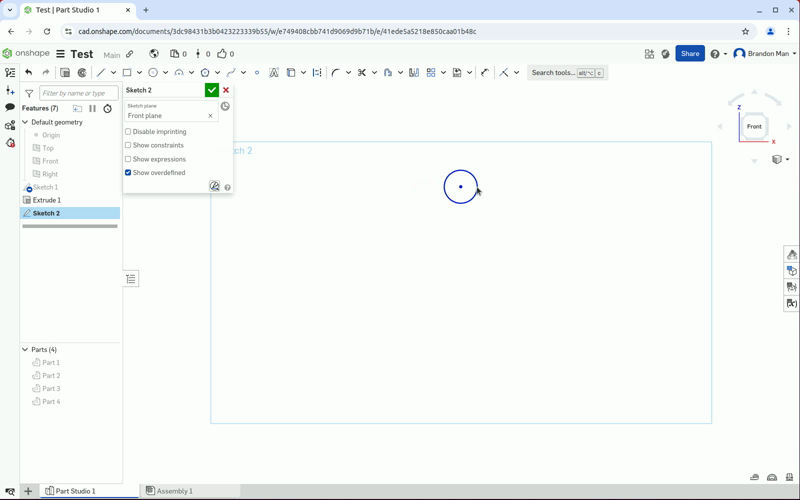
key(c)
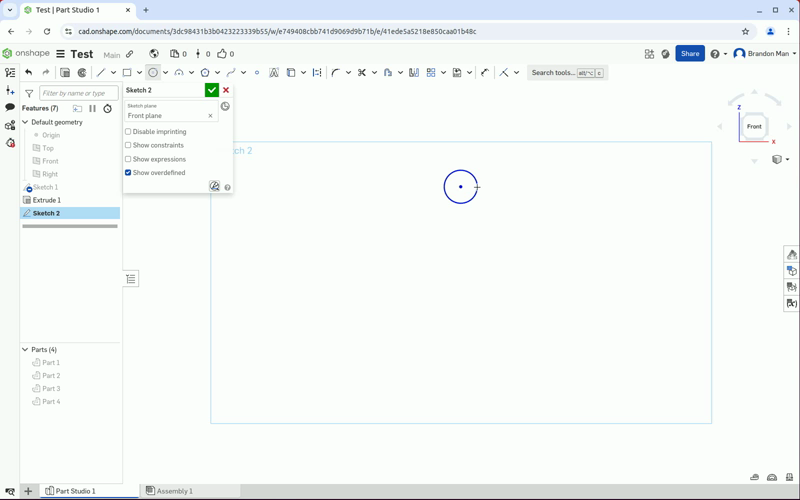
key_down(shift)
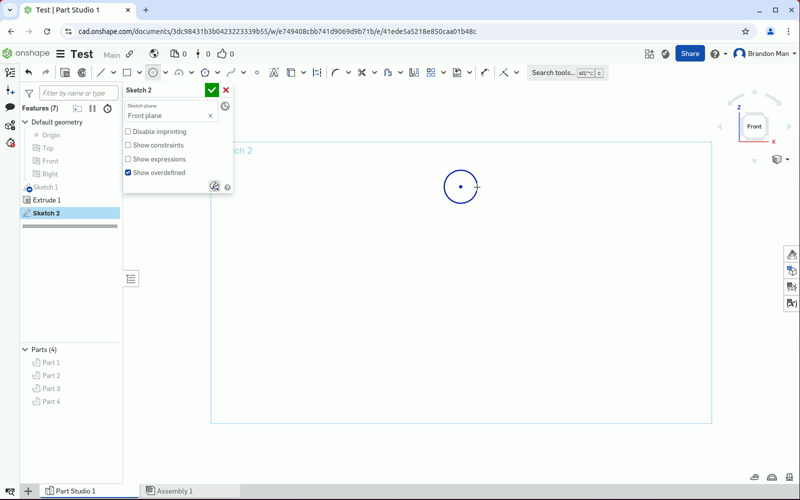
mouse_move(460, 186)
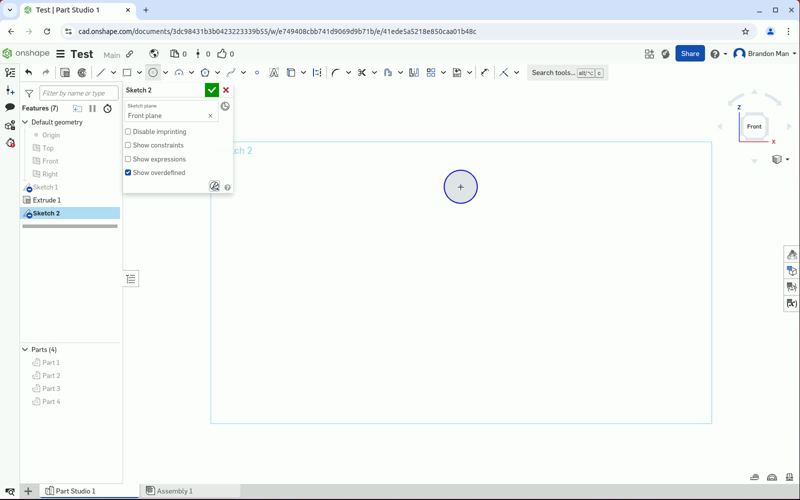
click(460, 186)
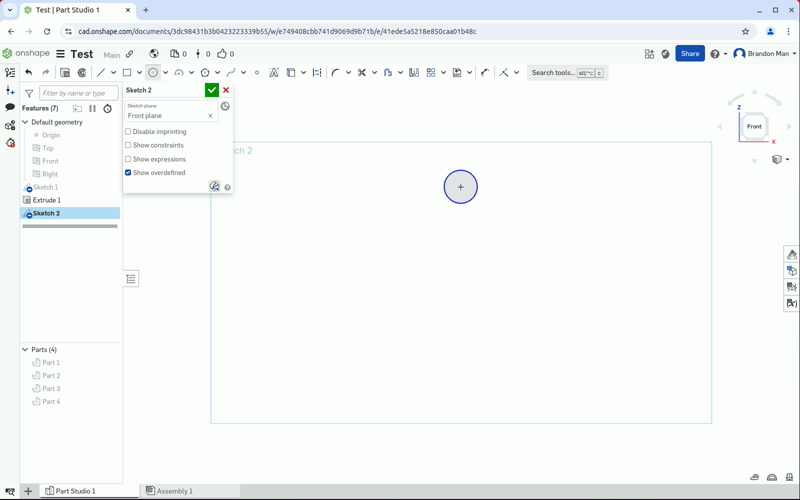
key_up(shift)
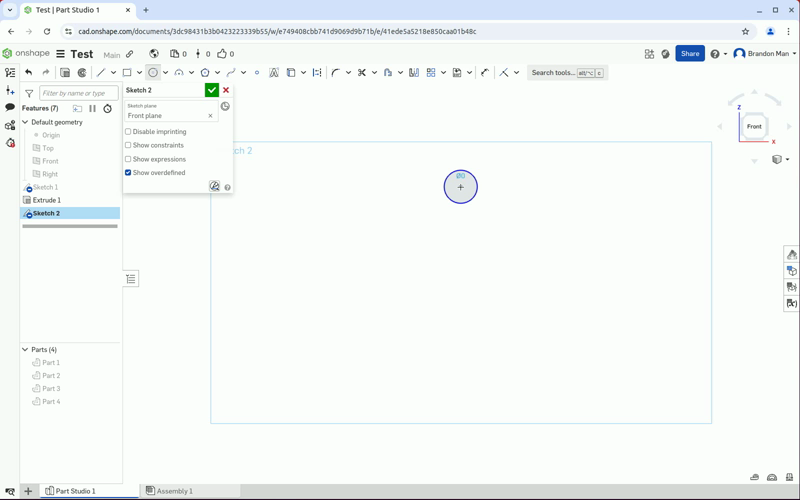
mouse_move(468, 186)
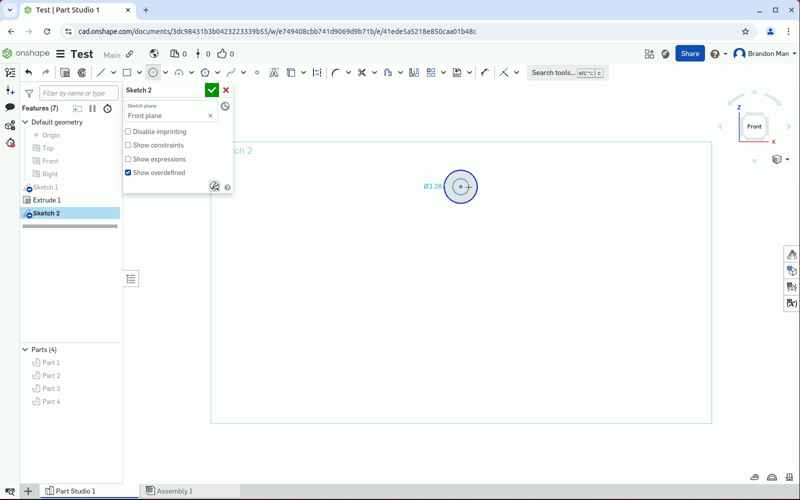
click(468, 186)
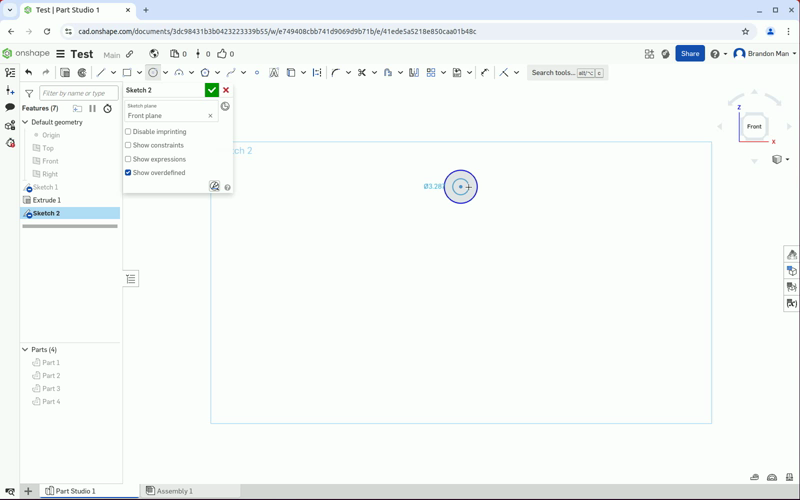
key(esc)
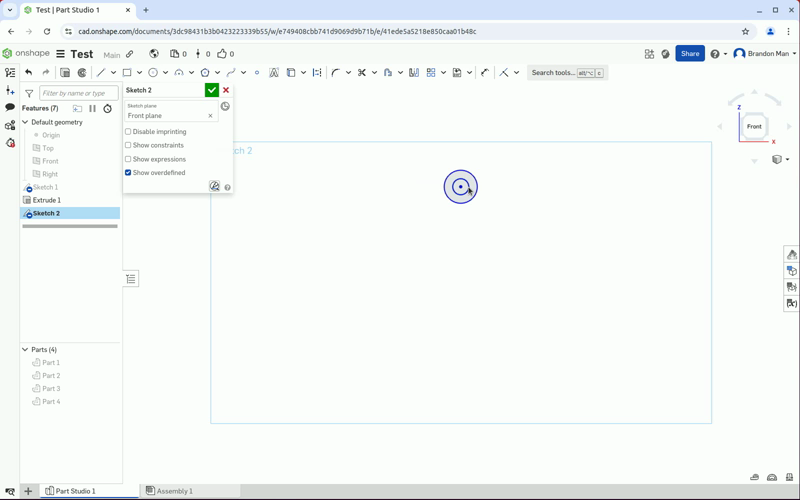
mouse_move(472, 176)
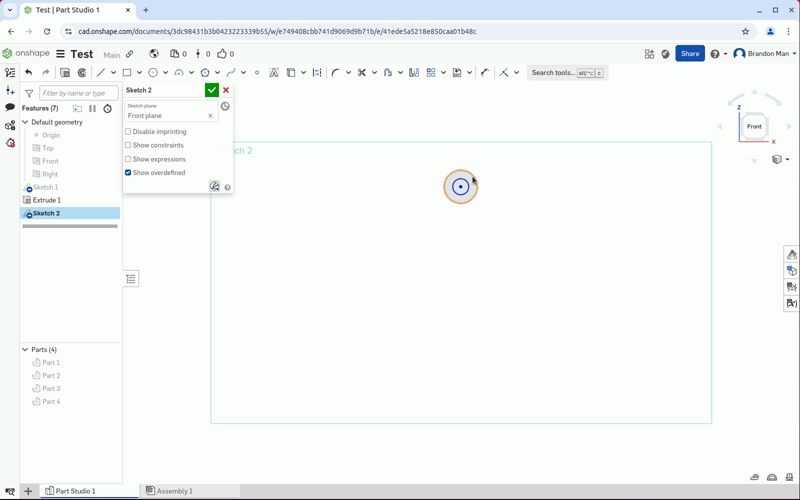
scroll(6)
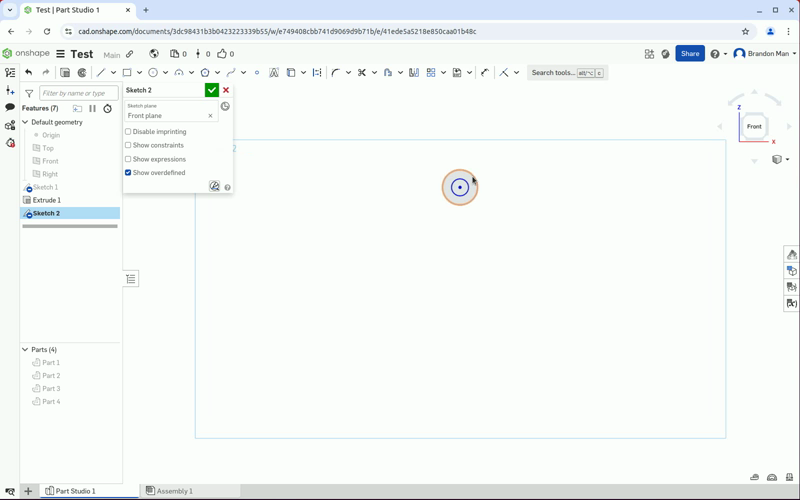
scroll(6)
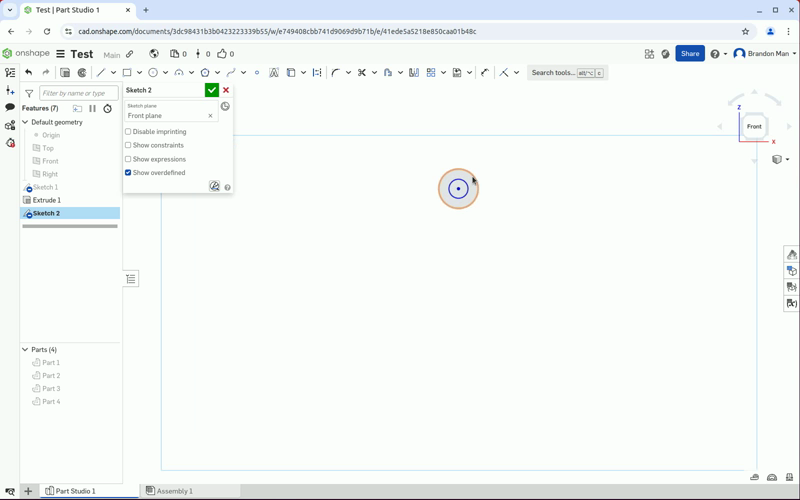
scroll(6)
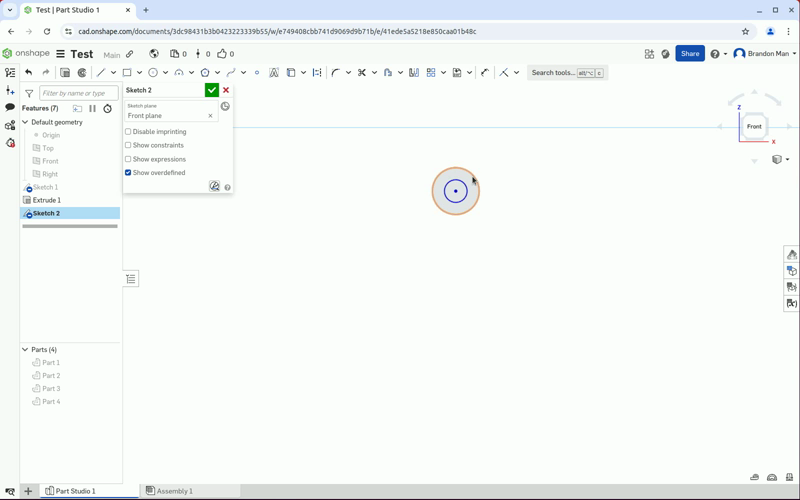
scroll(6)
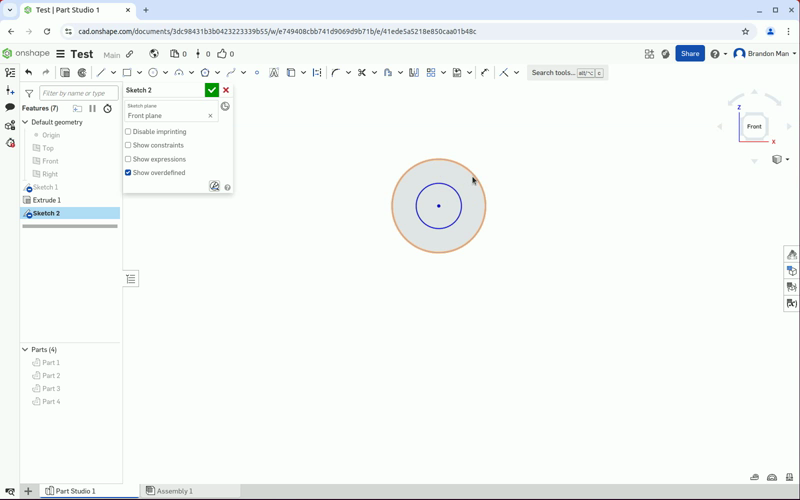
scroll(6)
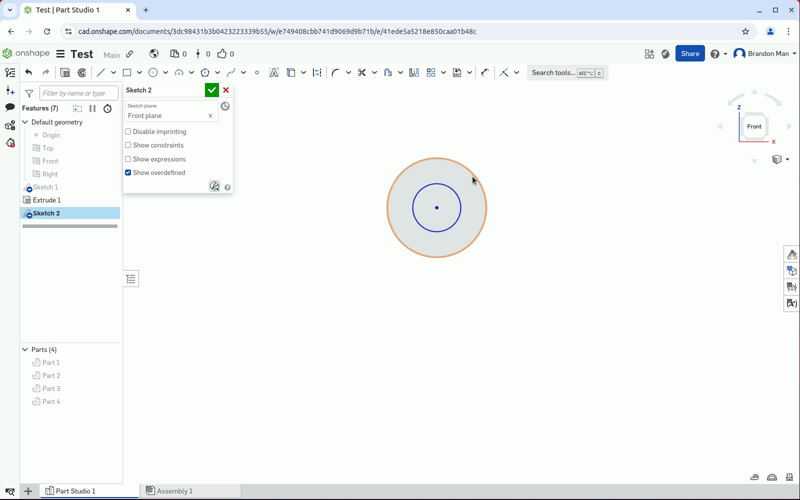
scroll(6)
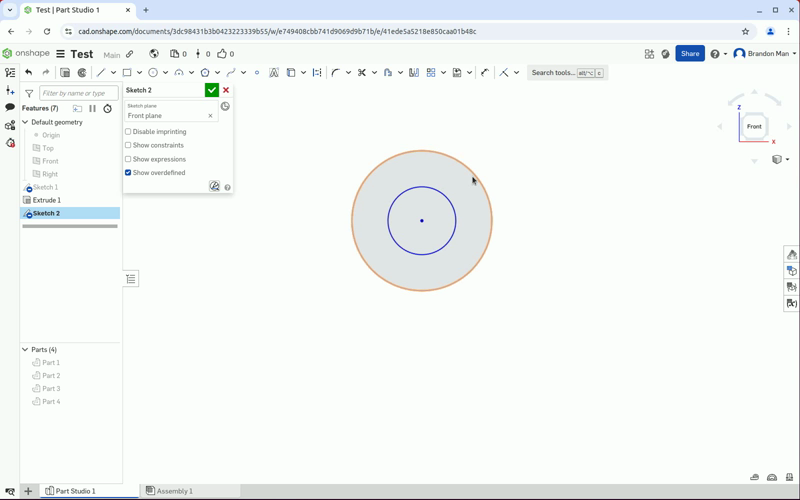
scroll(6)
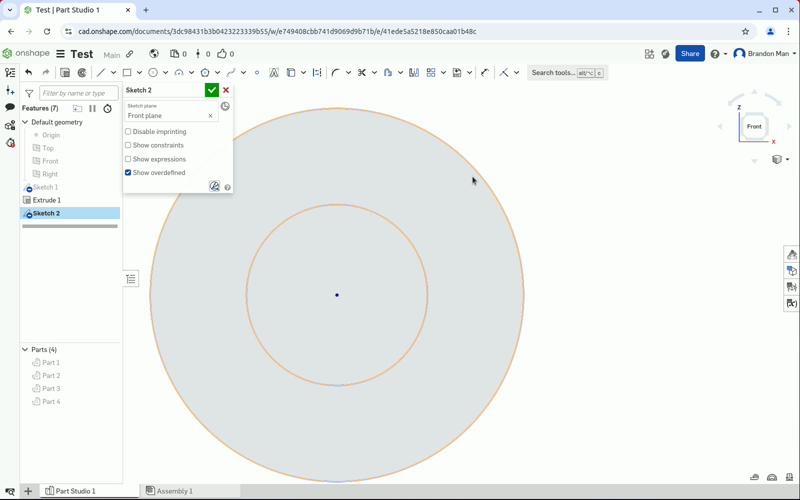
click(472, 176)
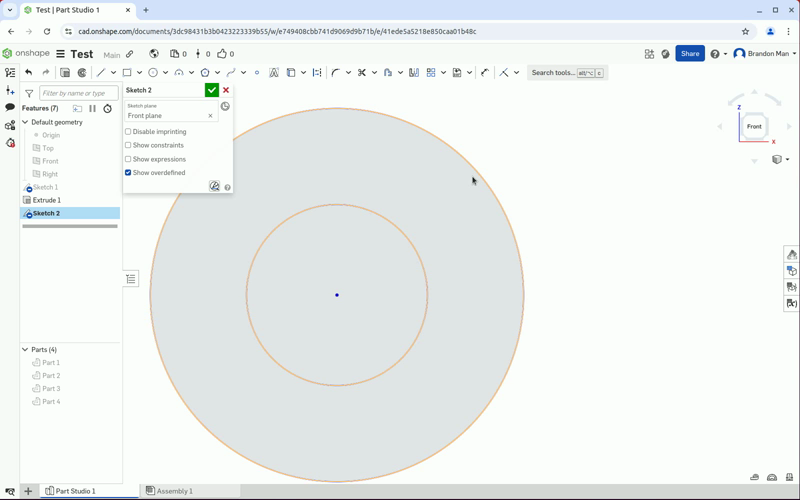
scroll(-6)
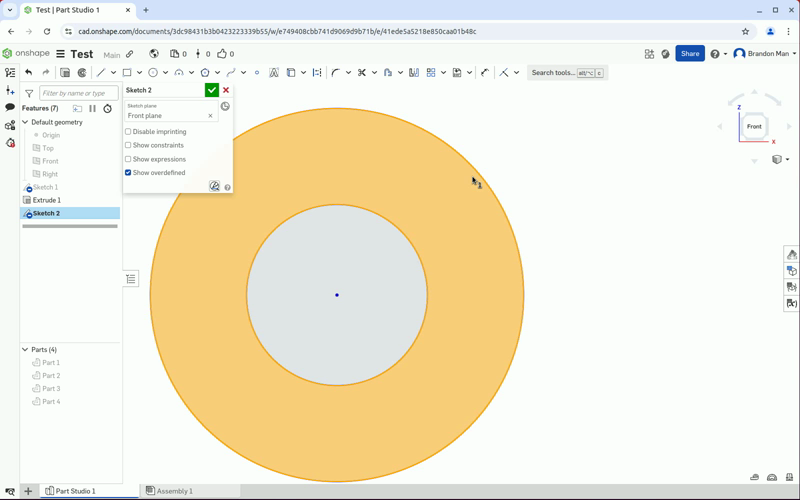
scroll(-6)
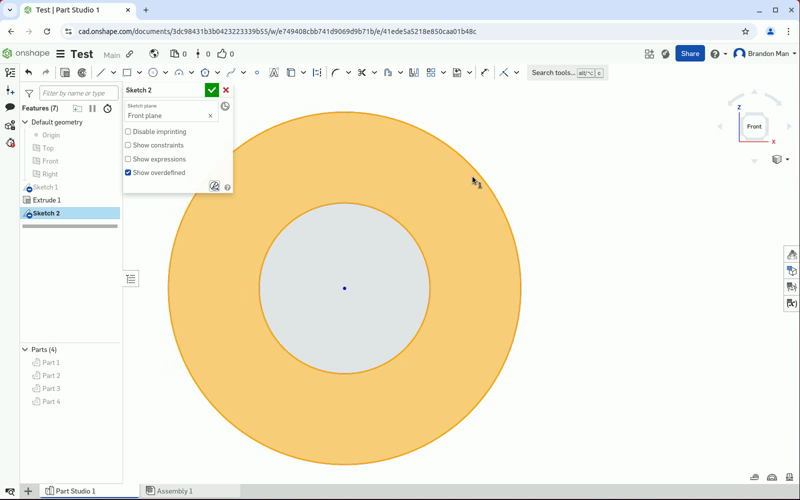
scroll(-6)
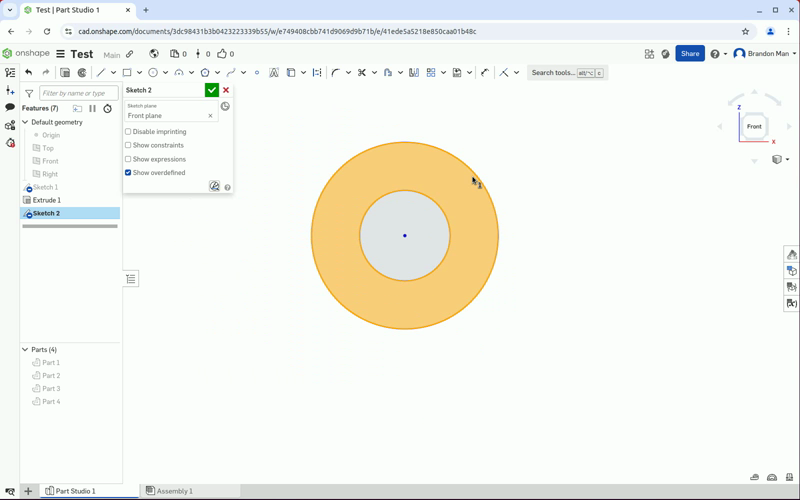
scroll(-6)
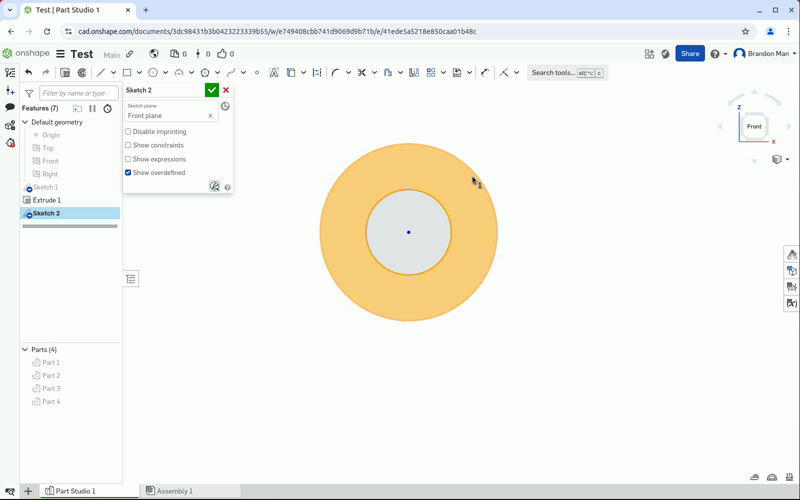
scroll(-6)
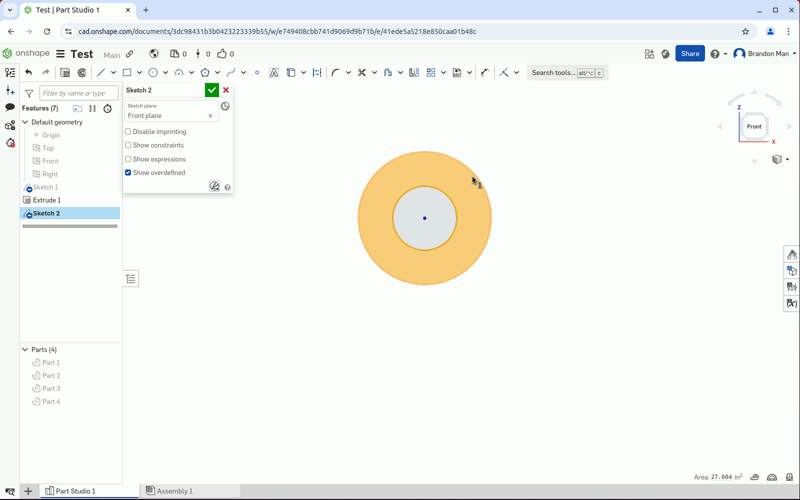
scroll(-6)
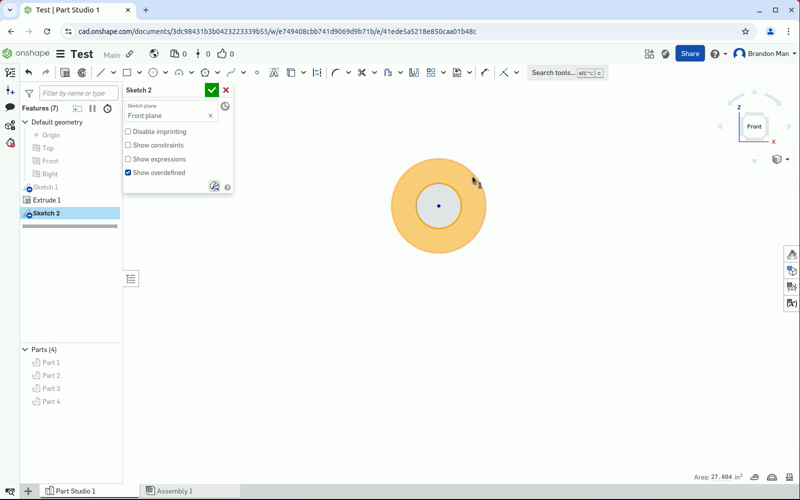
scroll(-6)
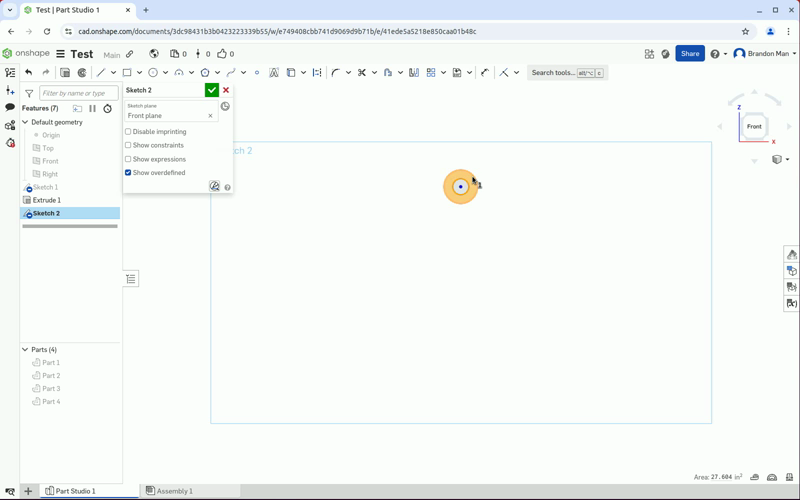
mouse_move(73, 352)
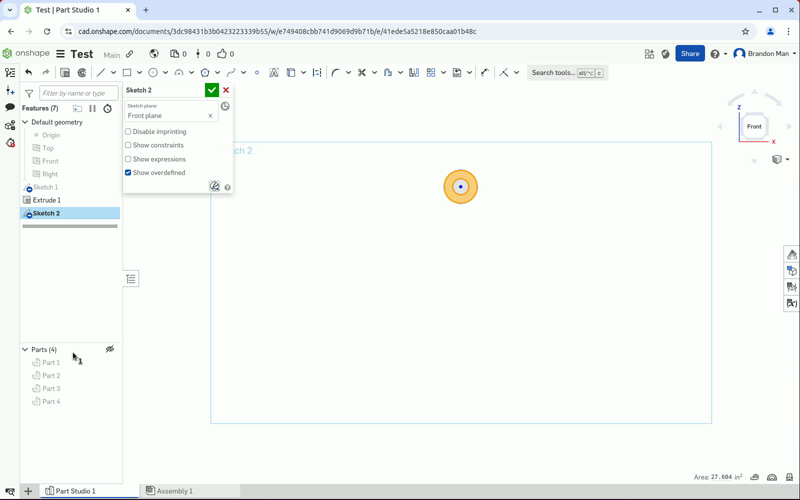
key(shift+y)
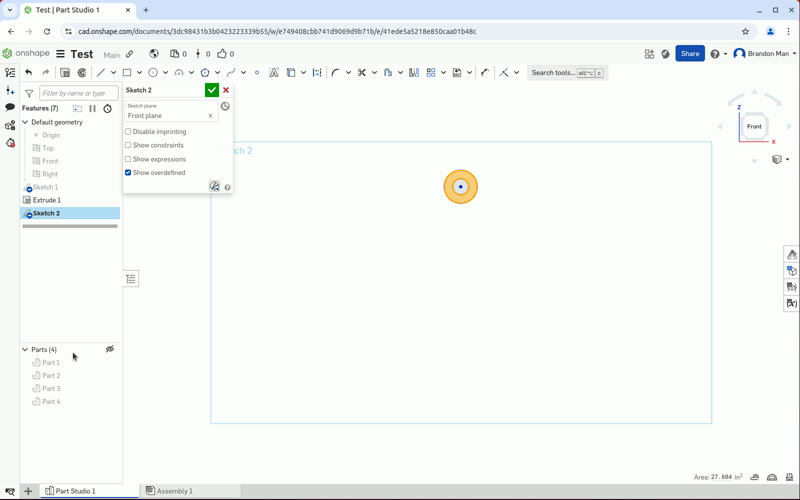
key(shift+e)
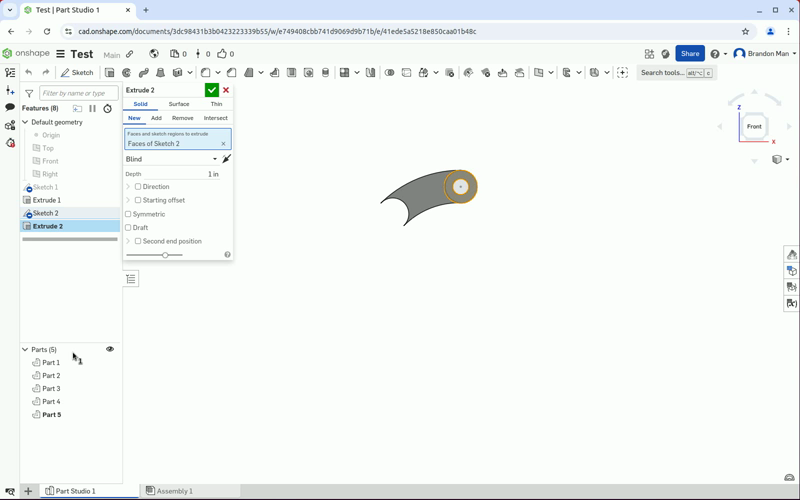
mouse_move(143, 106)
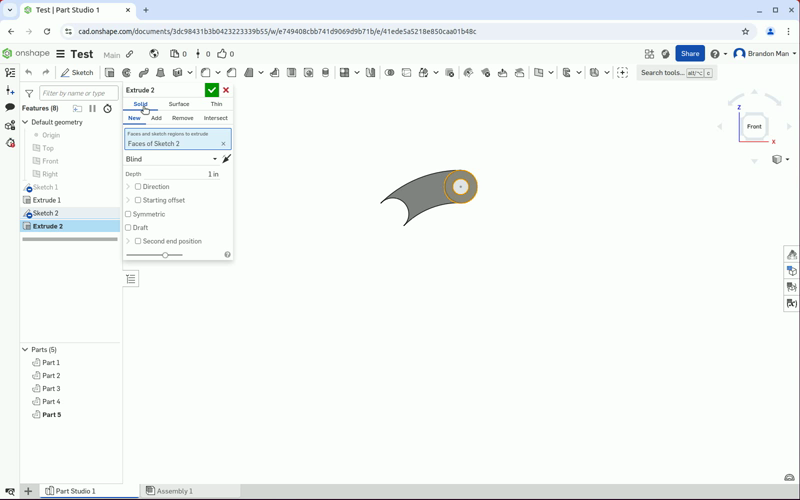
click(143, 106)
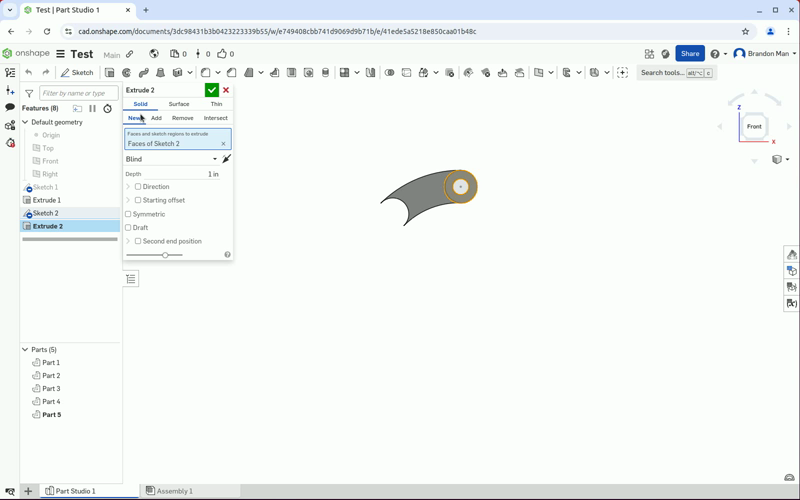
mouse_move(137, 120)
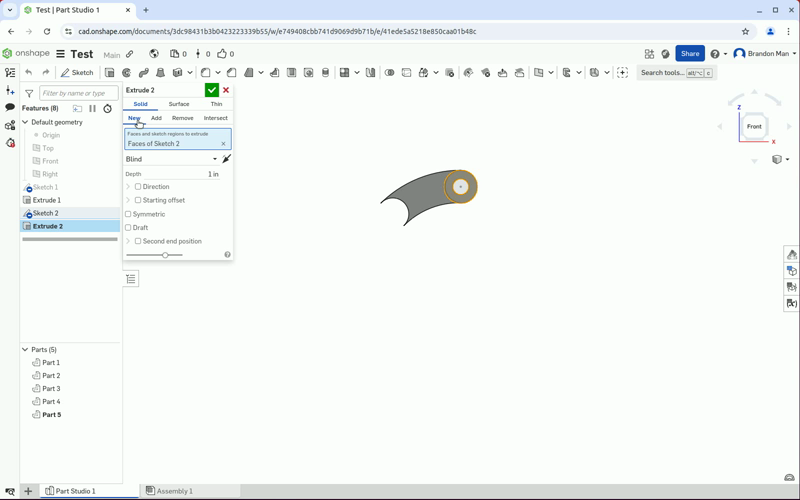
click(137, 120)
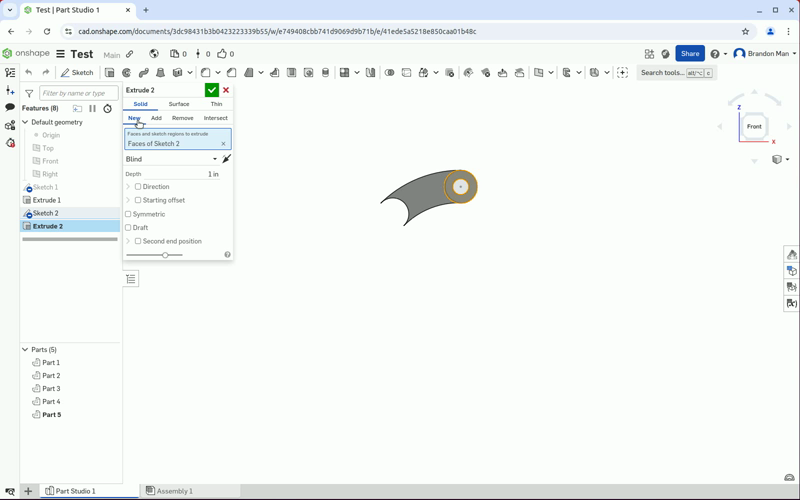
key(tab, 4)
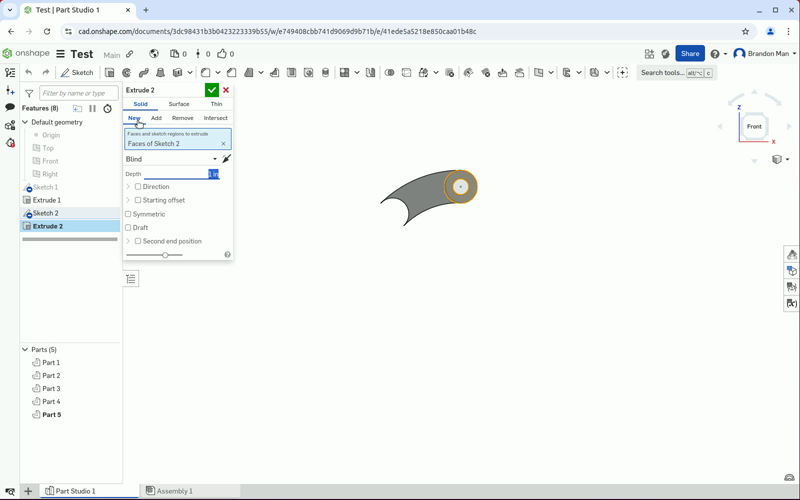
text(-6.499)
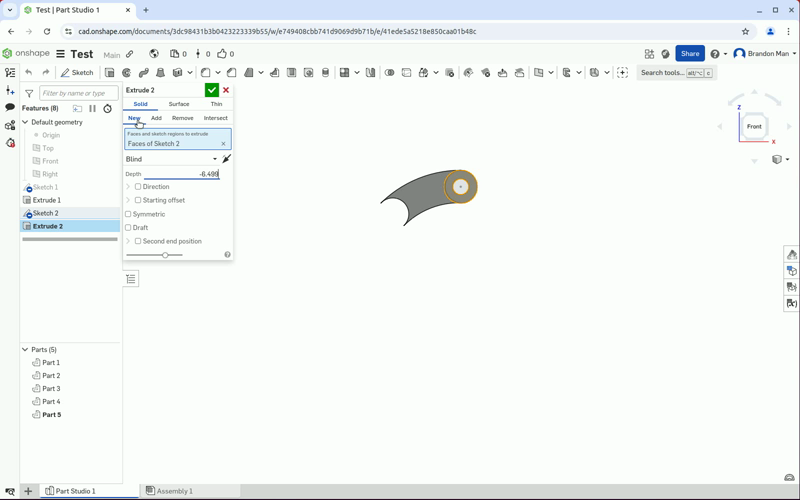
key(enter)
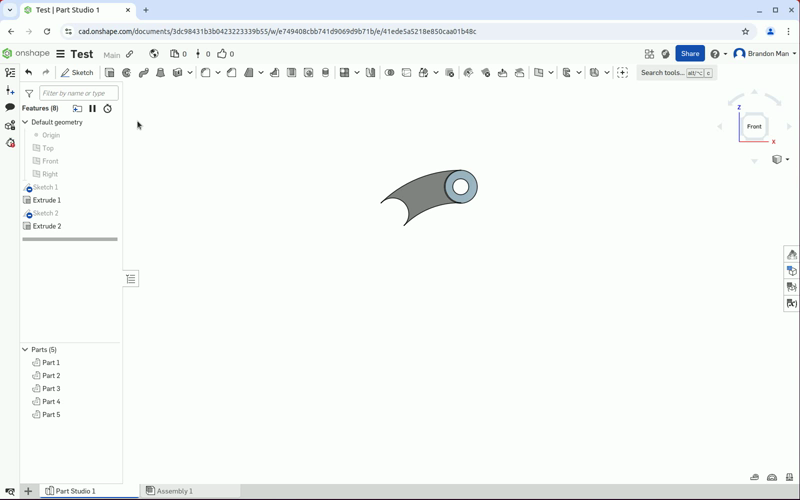
key(shift+h)
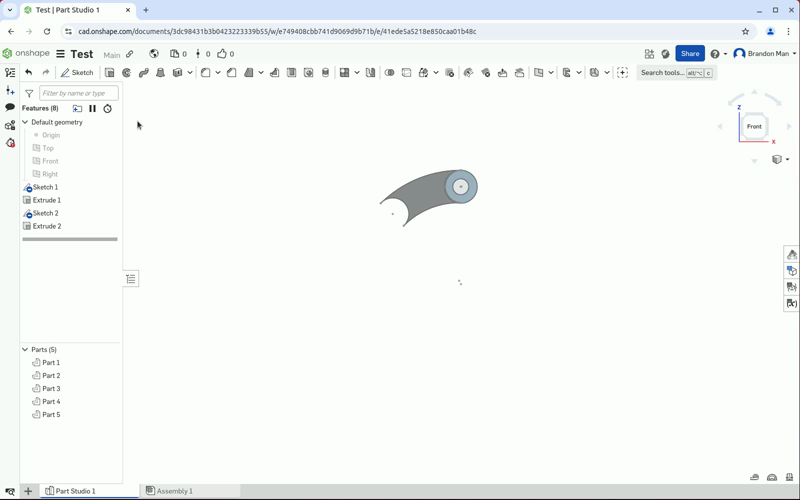
key(shift+h)
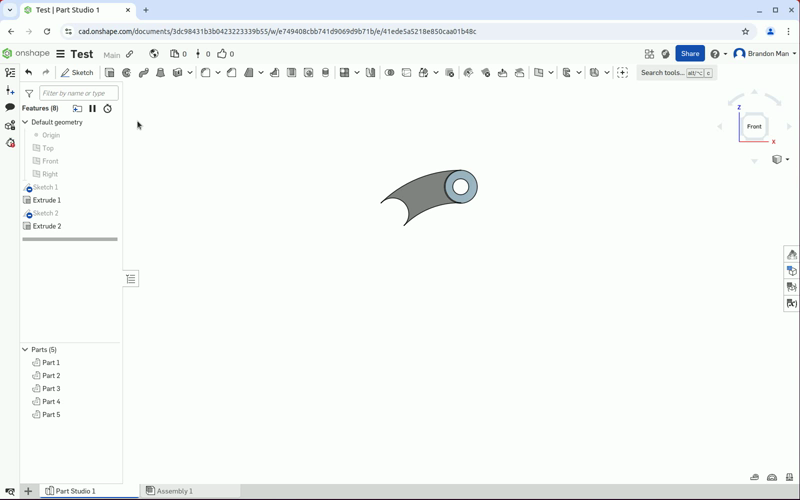
mouse_move(73, 189)
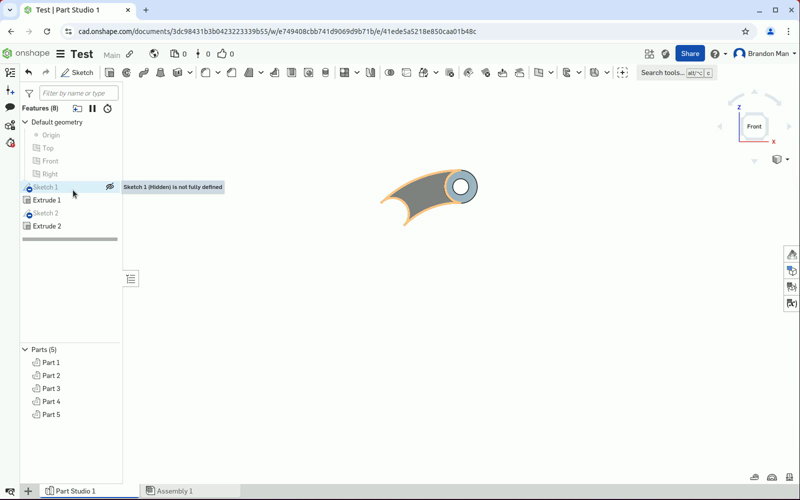
click(73, 189)
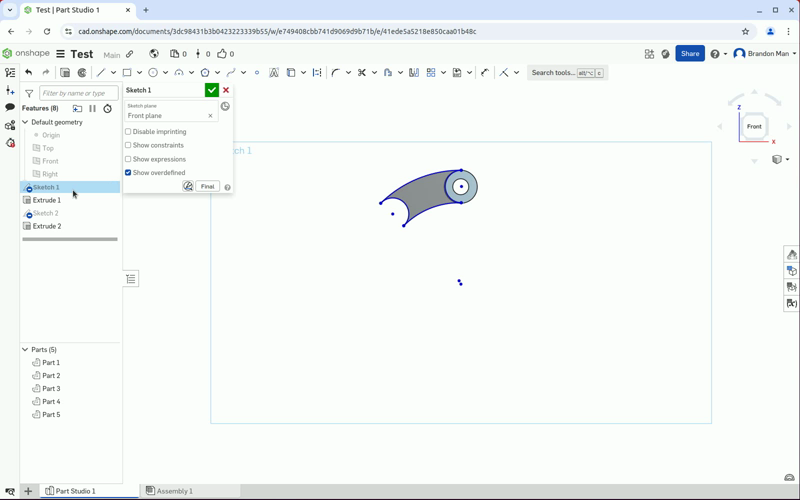
mouse_move(229, 92)
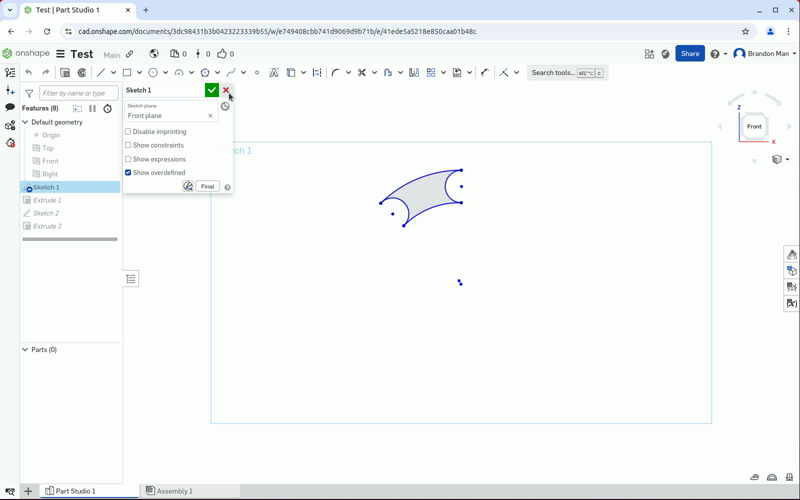
click(229, 92)
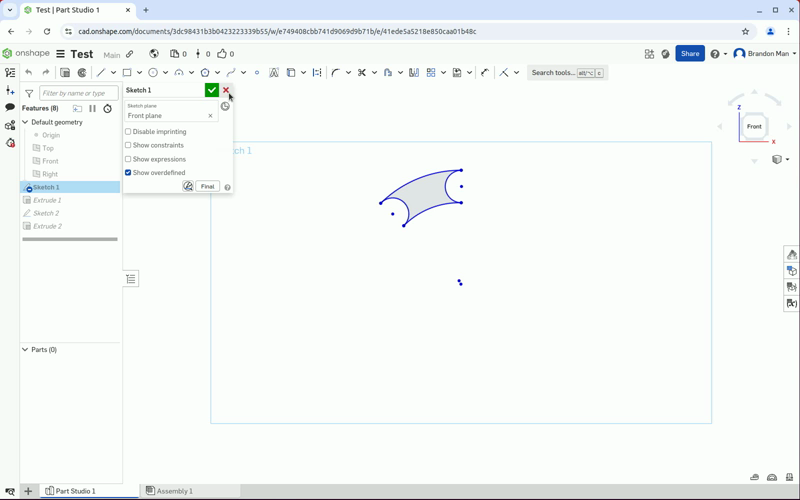
key(shift+s)
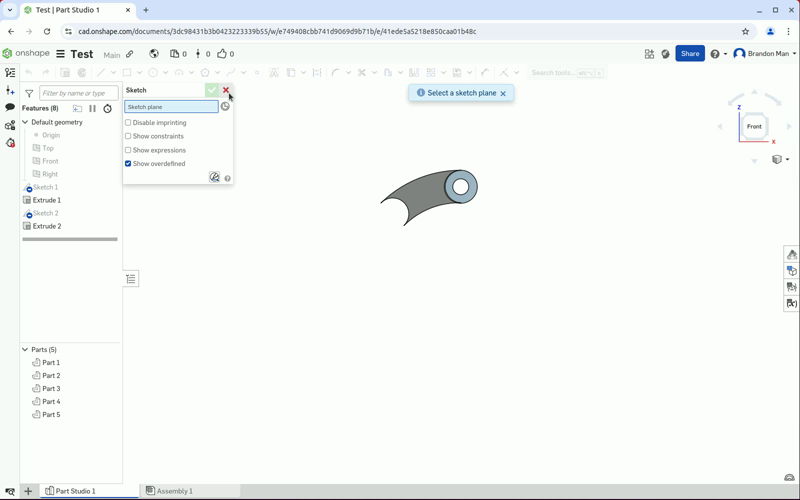
mouse_move(73, 163)
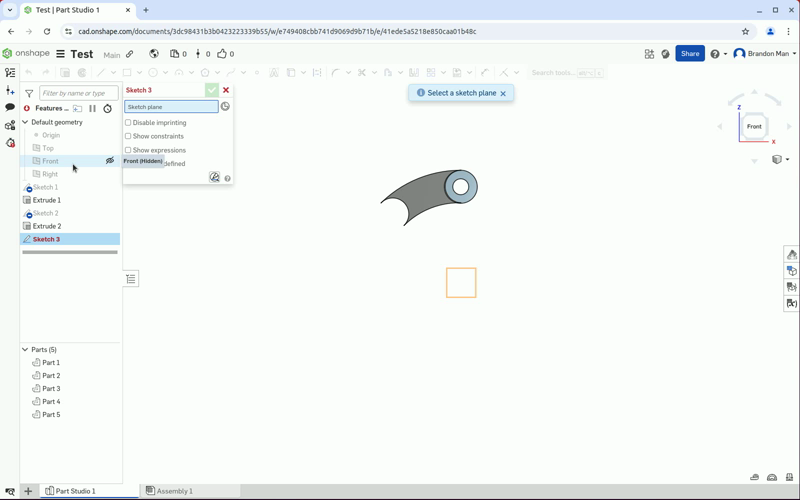
click(73, 163)
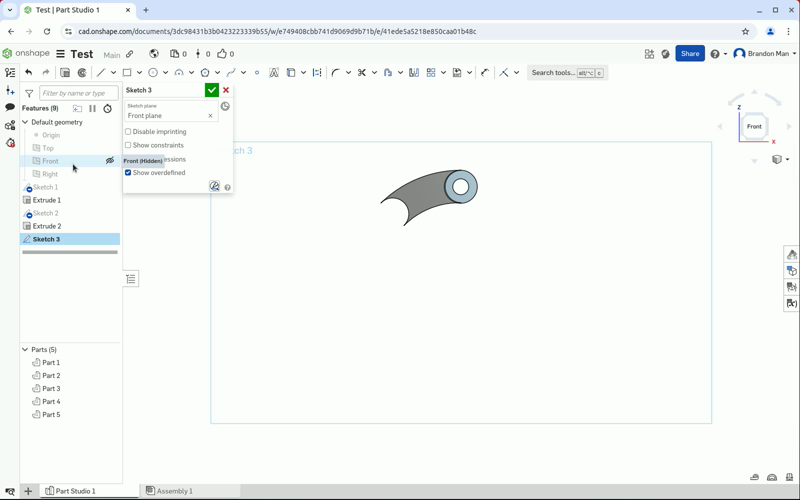
mouse_move(73, 352)
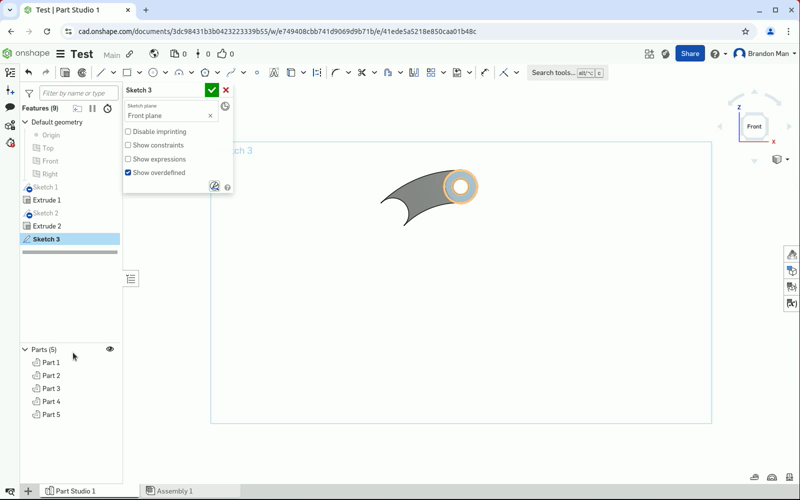
key(y)
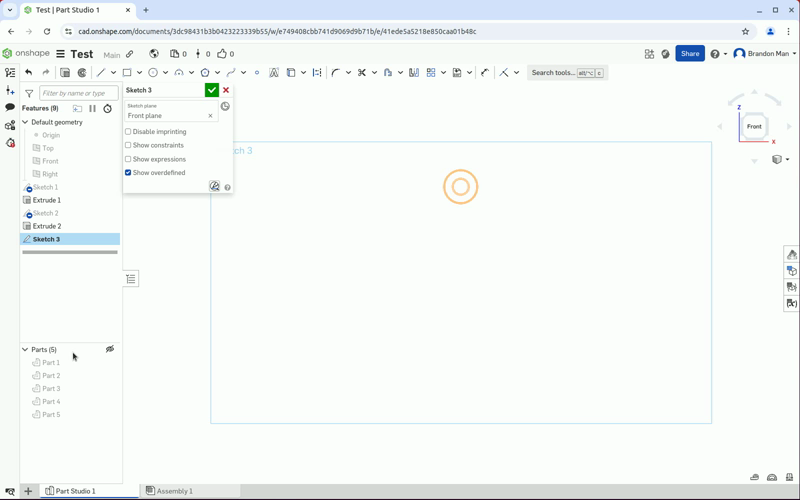
key(c)
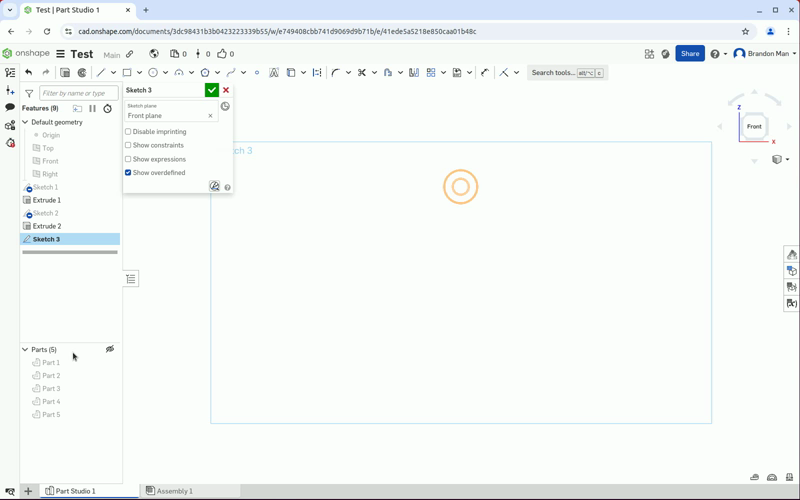
key_down(shift)
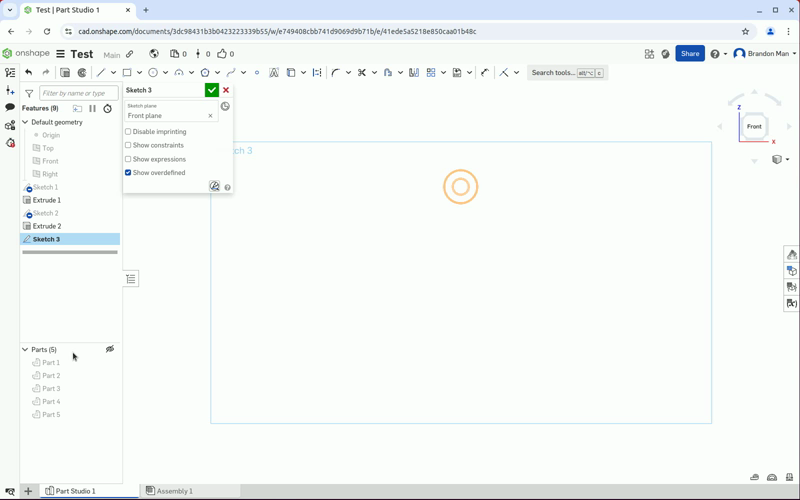
mouse_move(392, 215)
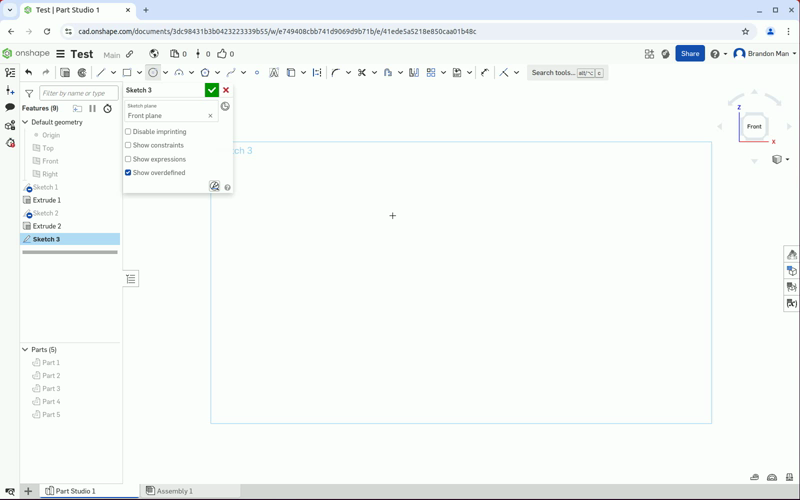
click(392, 215)
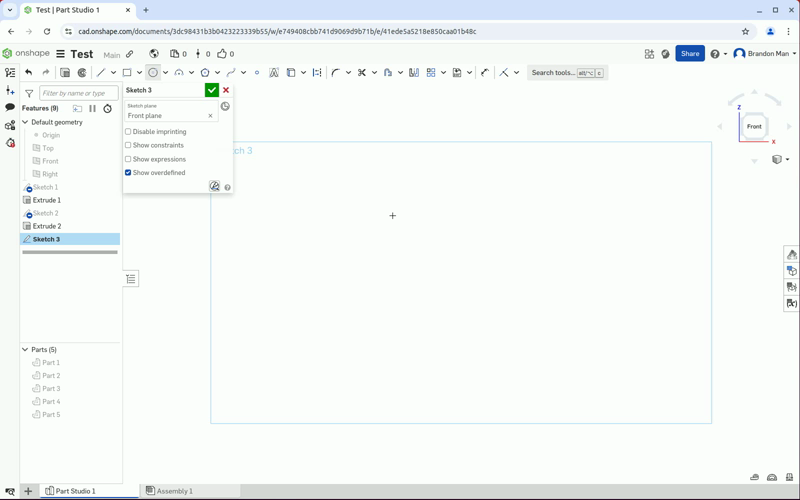
key_up(shift)
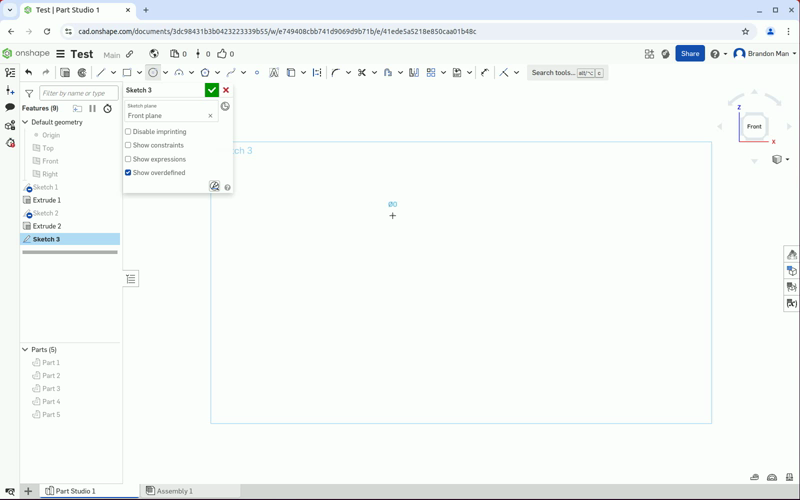
mouse_move(409, 215)
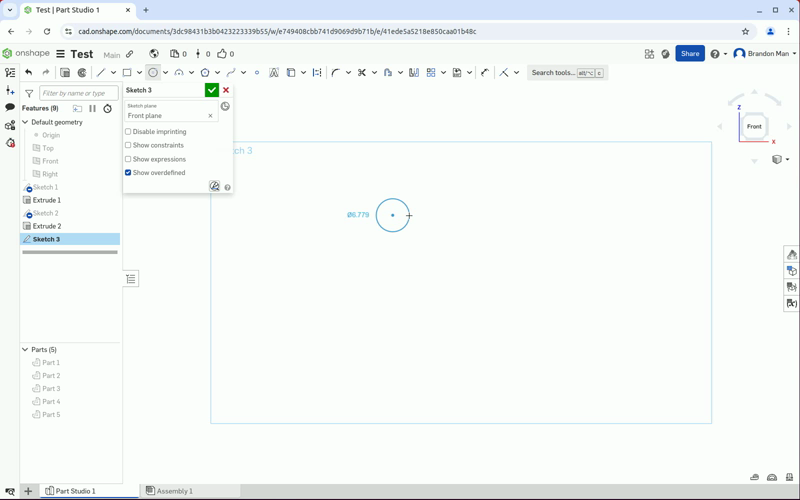
click(409, 215)
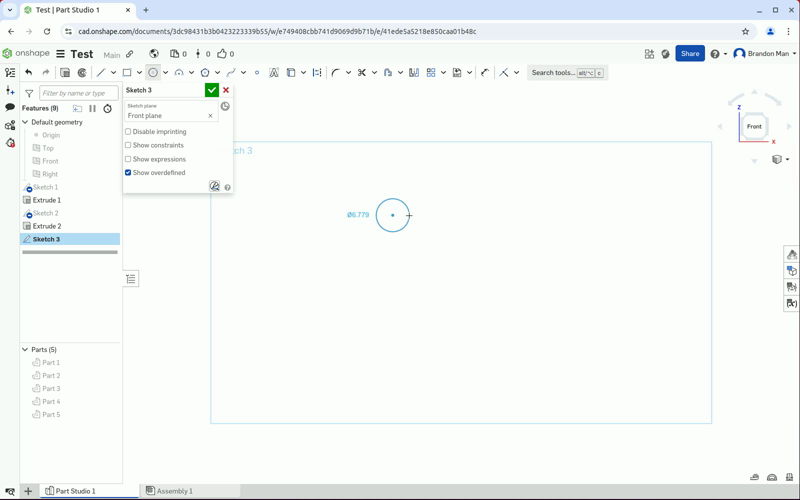
key(esc)
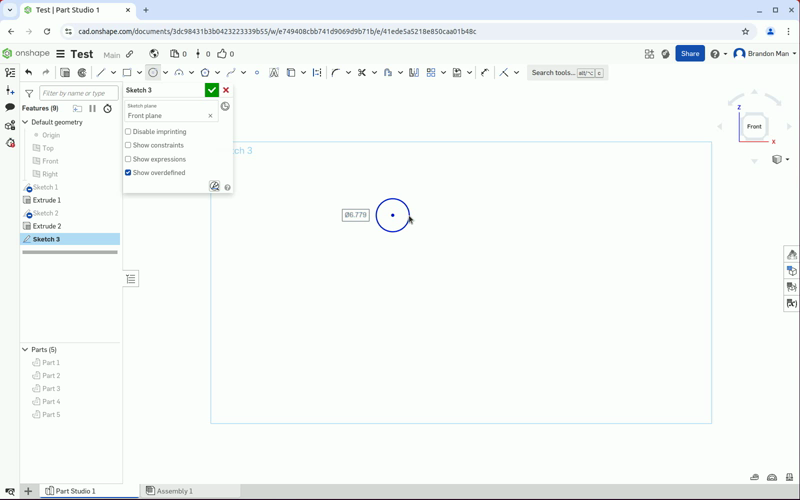
key(c)
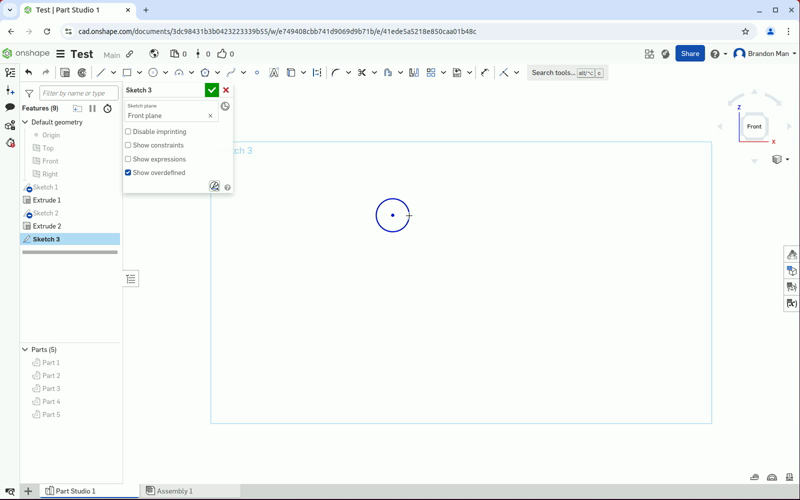
key_down(shift)
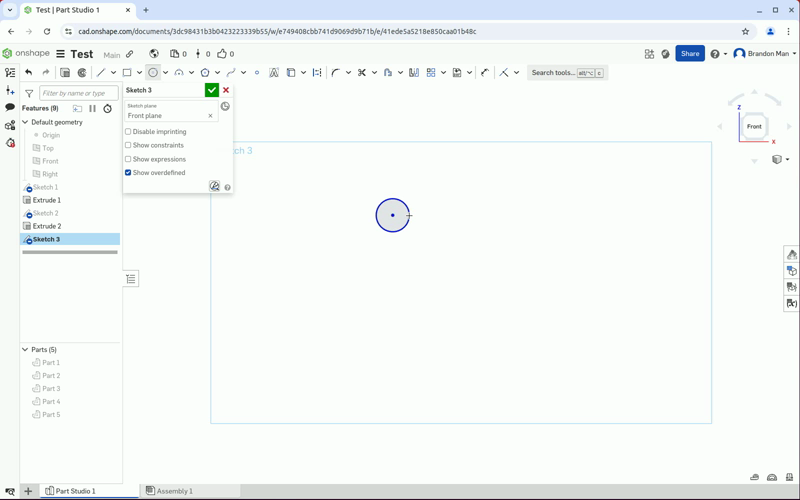
mouse_move(392, 215)
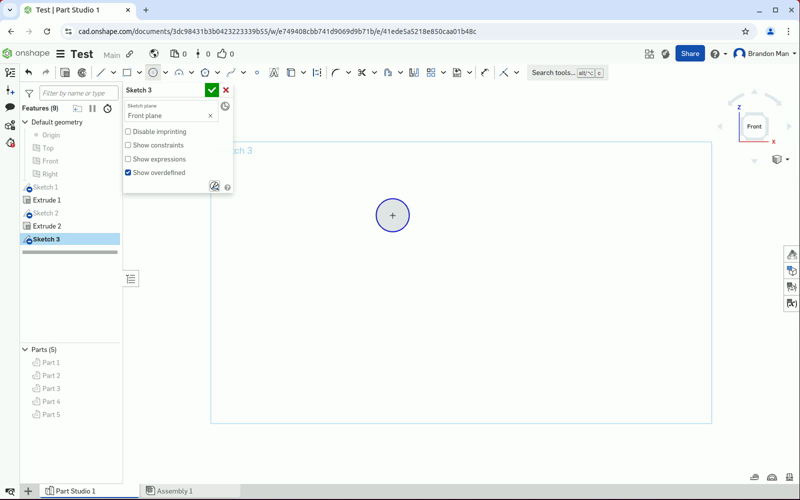
click(392, 215)
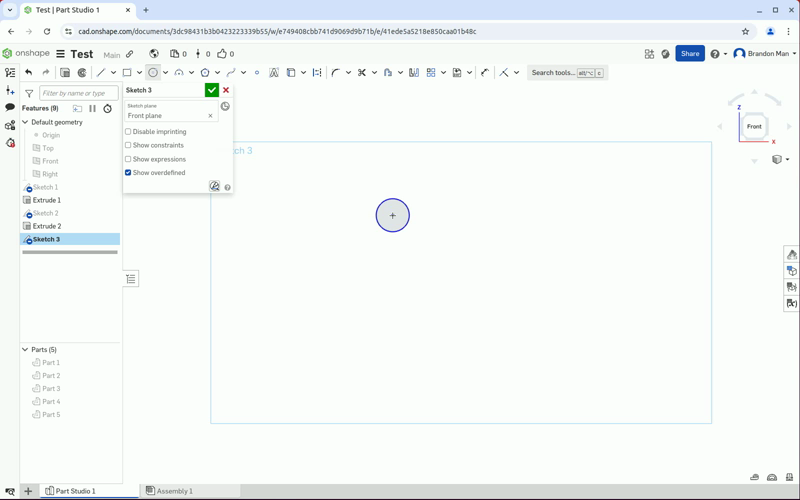
key_up(shift)
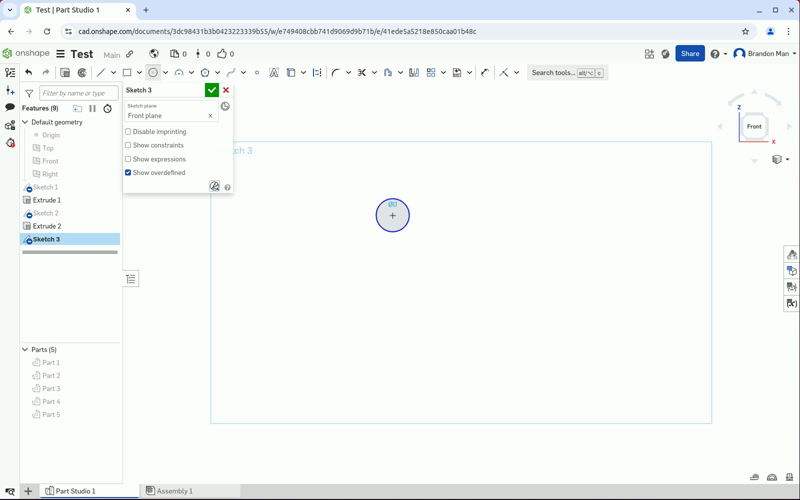
mouse_move(401, 215)
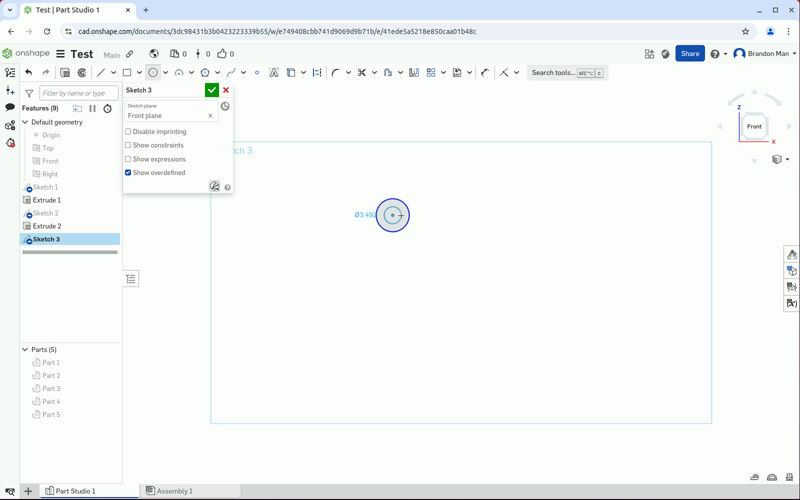
click(401, 215)
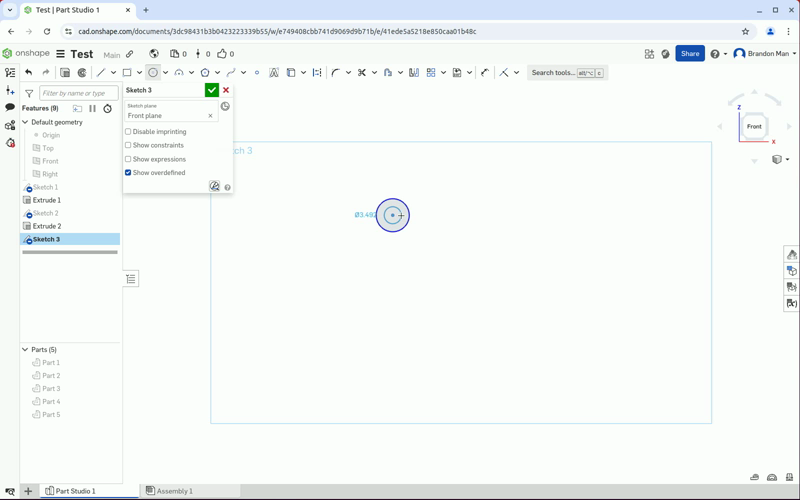
key(esc)
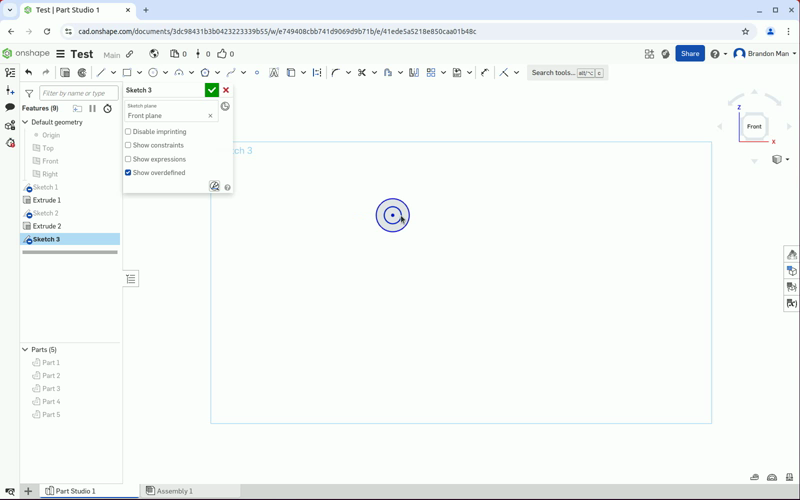
mouse_move(384, 224)
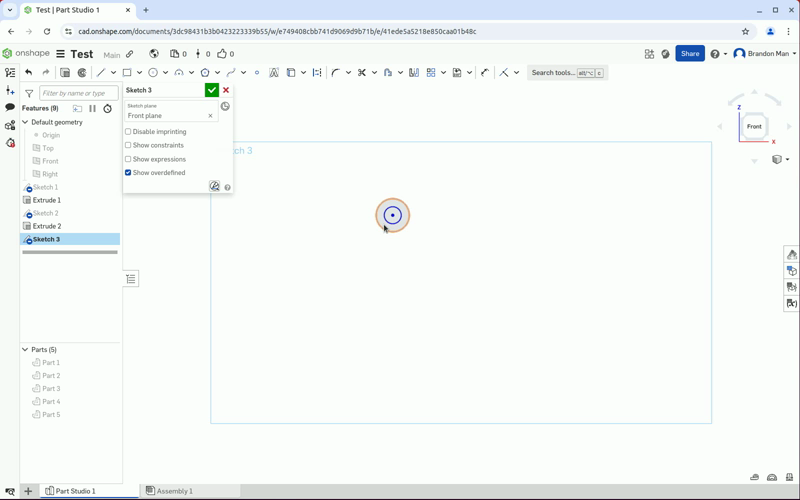
scroll(6)
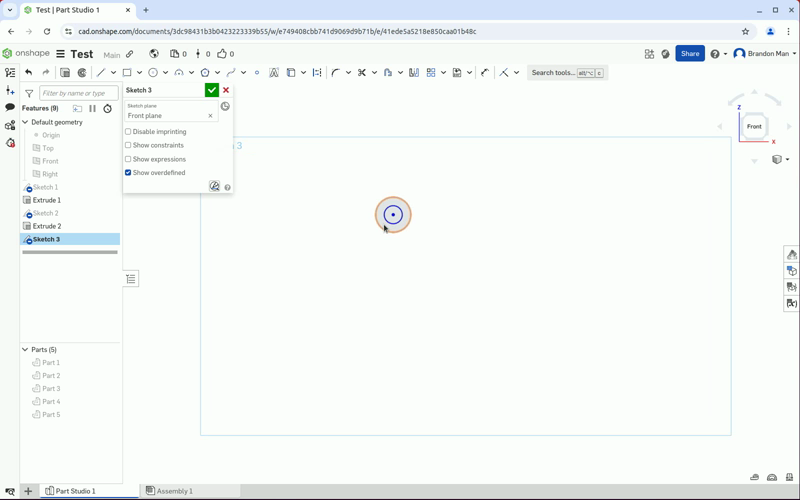
scroll(6)
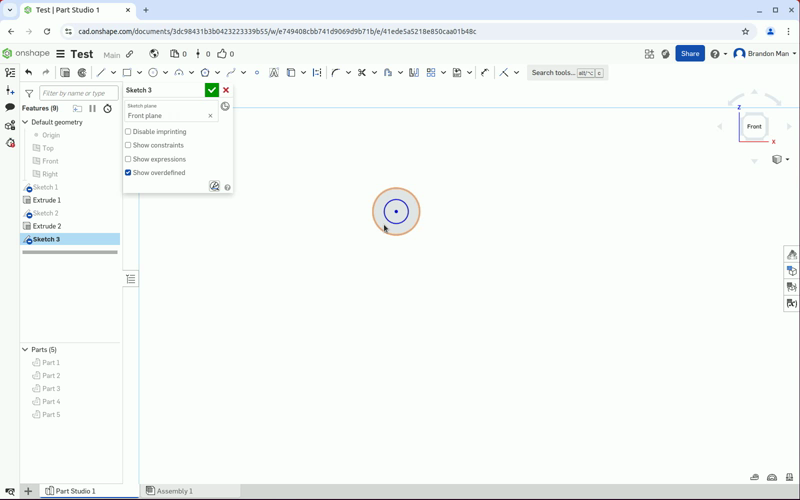
scroll(6)
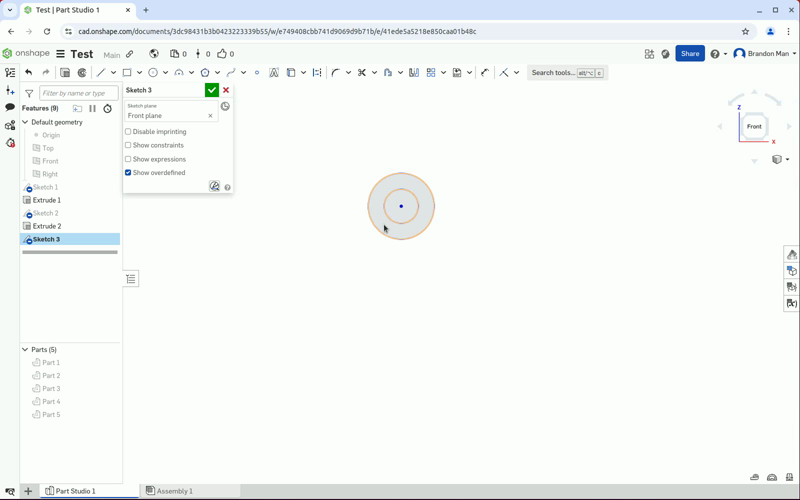
scroll(6)
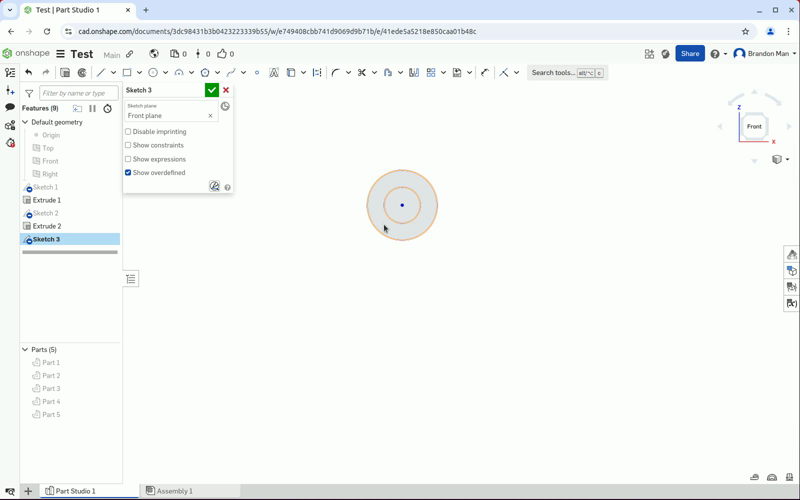
scroll(6)
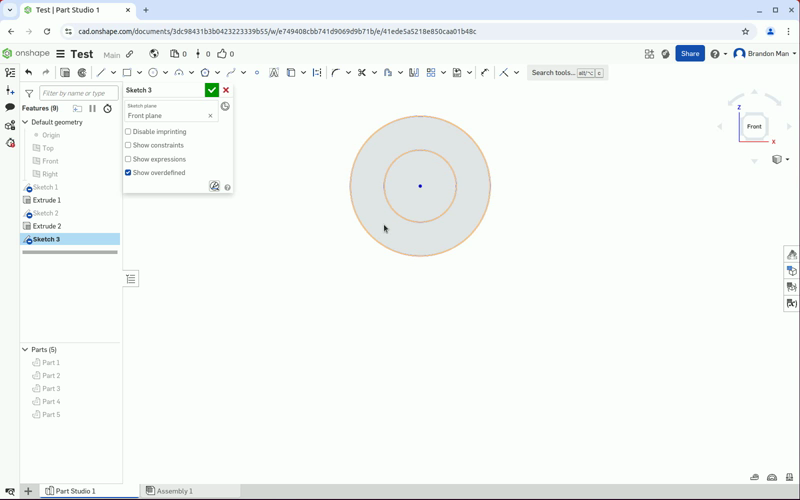
scroll(6)
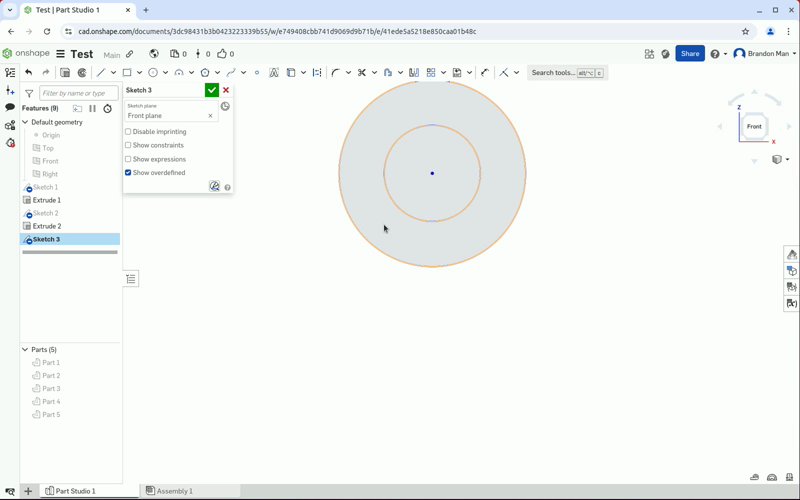
scroll(6)
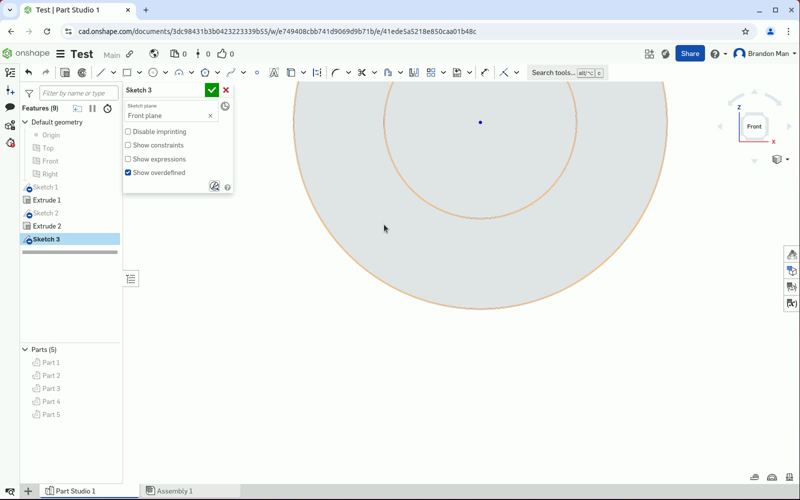
click(384, 224)
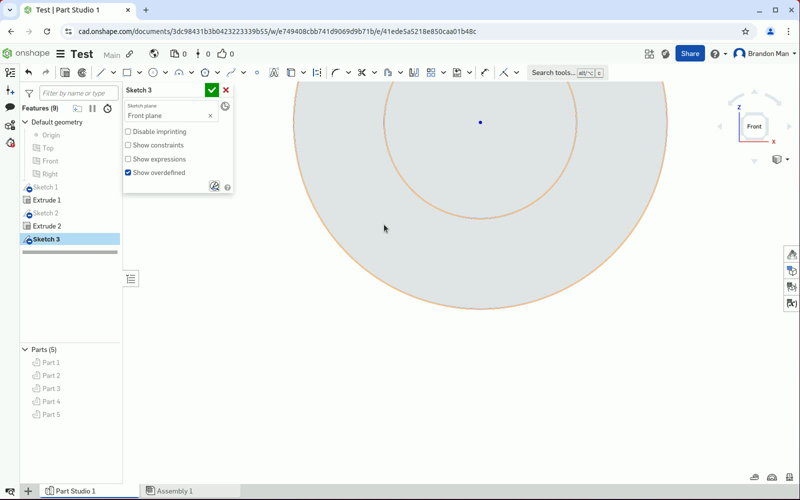
scroll(-6)
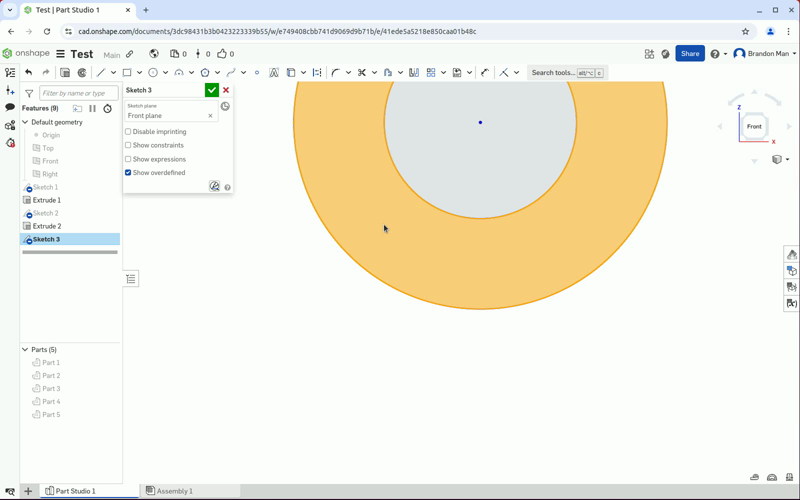
scroll(-6)
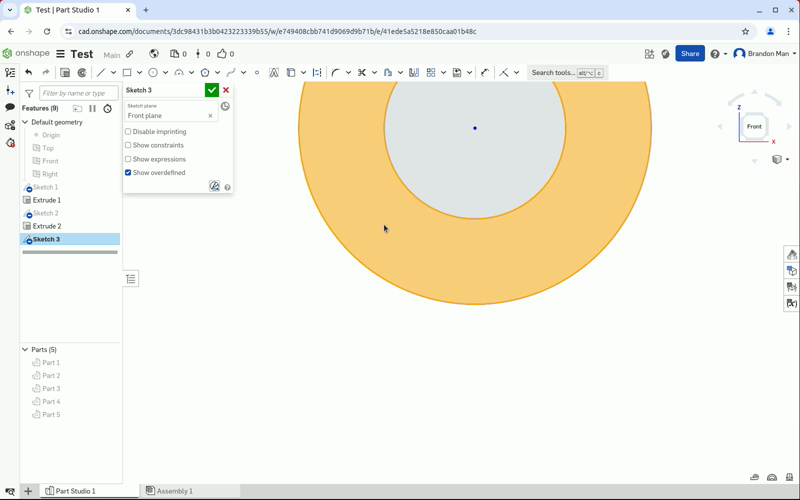
scroll(-6)
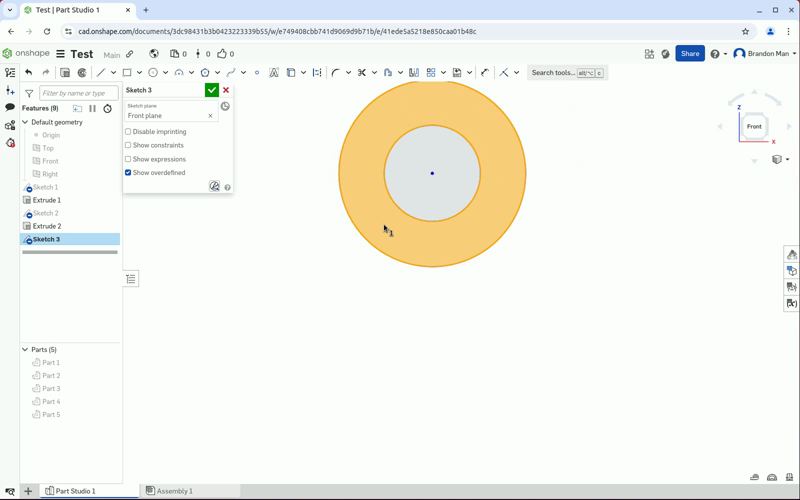
scroll(-6)
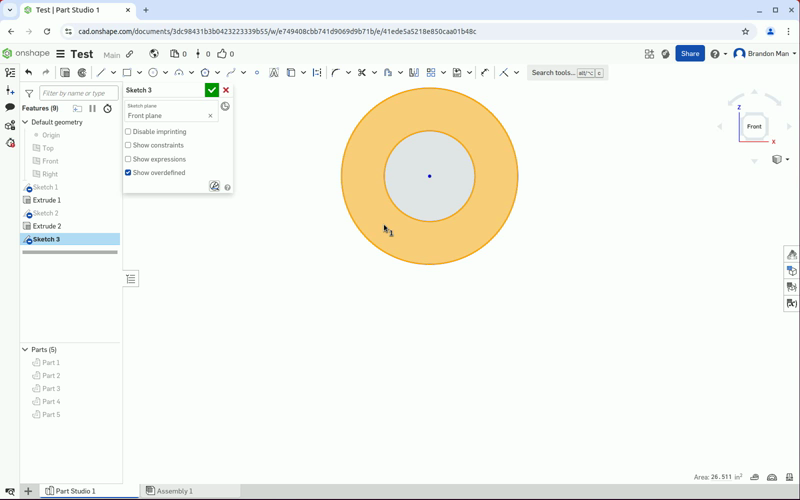
scroll(-6)
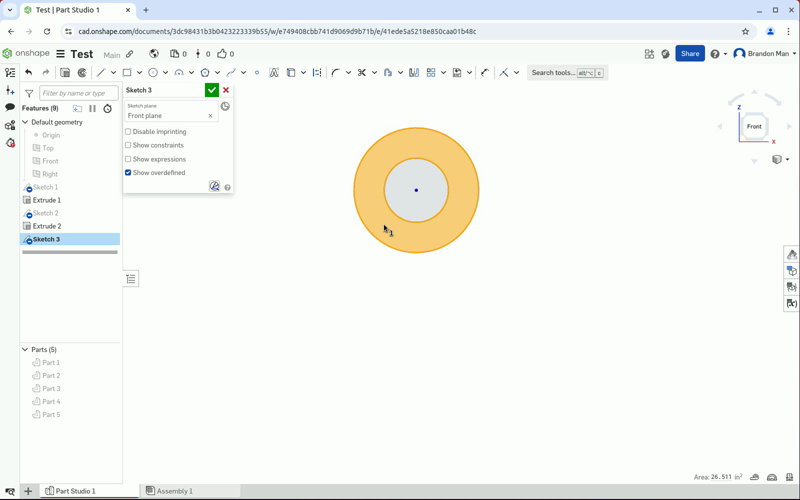
scroll(-6)
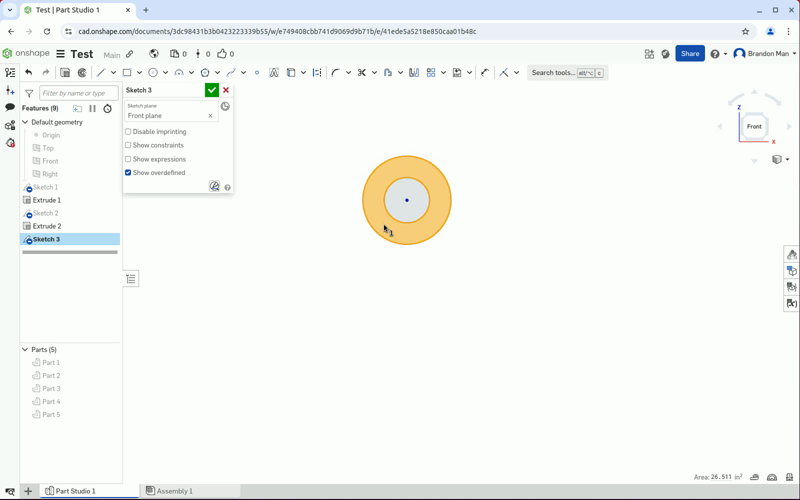
scroll(-6)
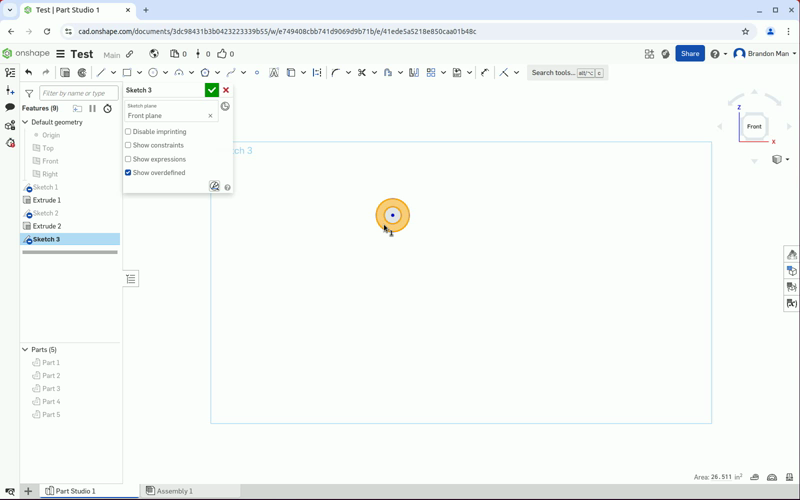
mouse_move(73, 352)
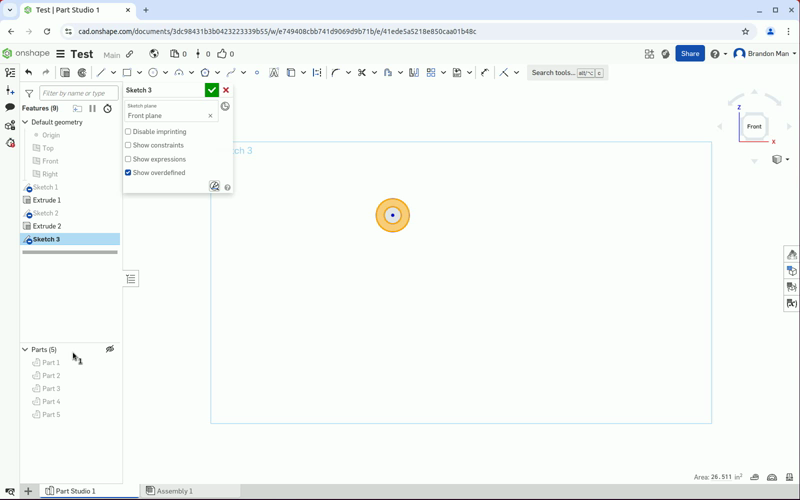
key(shift+y)
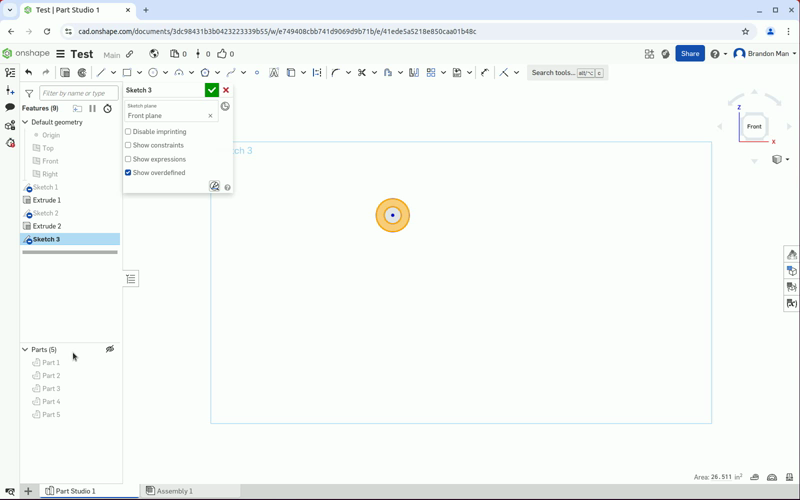
key(shift+e)
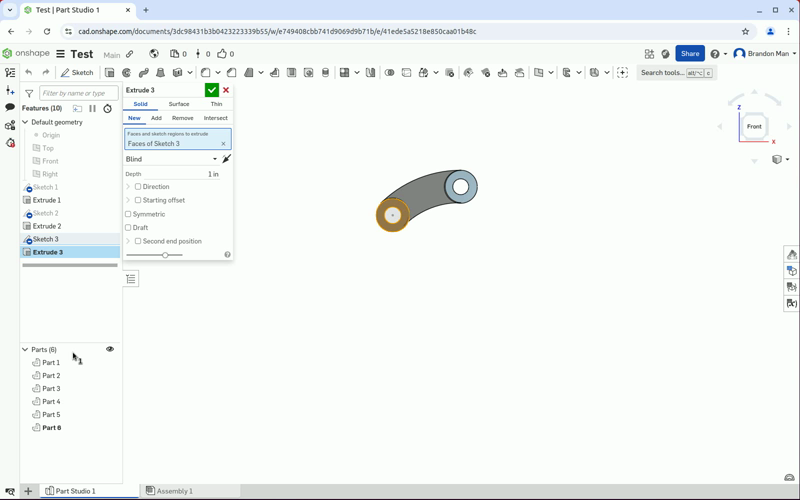
mouse_move(143, 106)
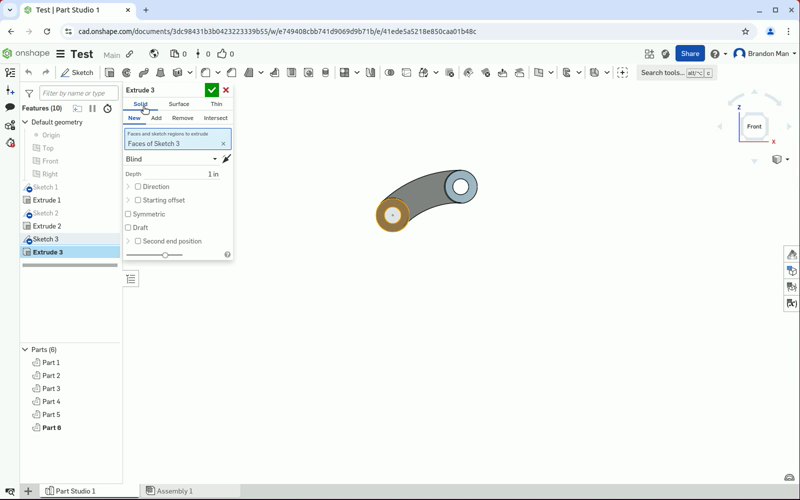
click(143, 106)
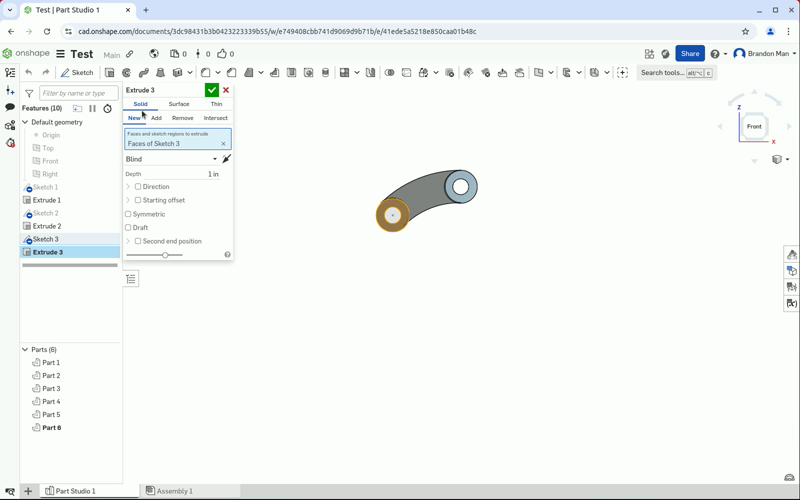
mouse_move(137, 120)
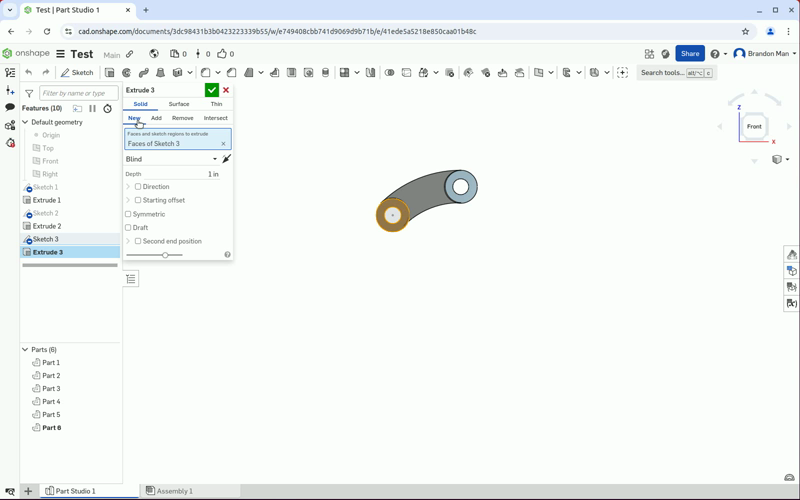
click(137, 120)
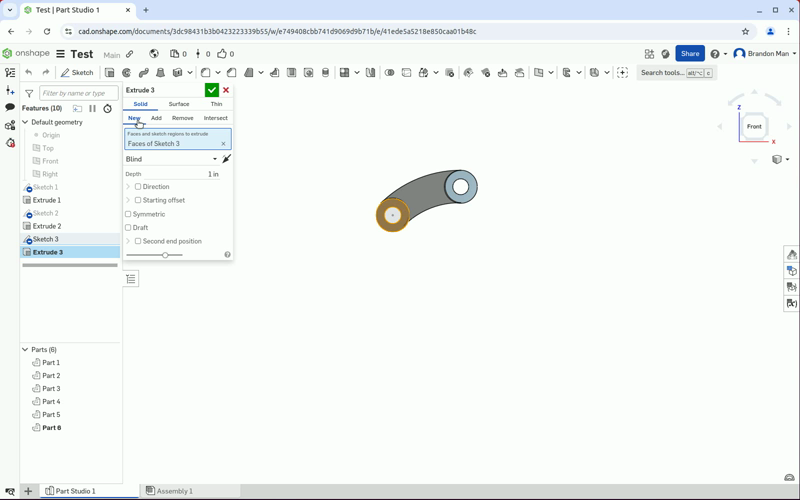
key(tab, 4)
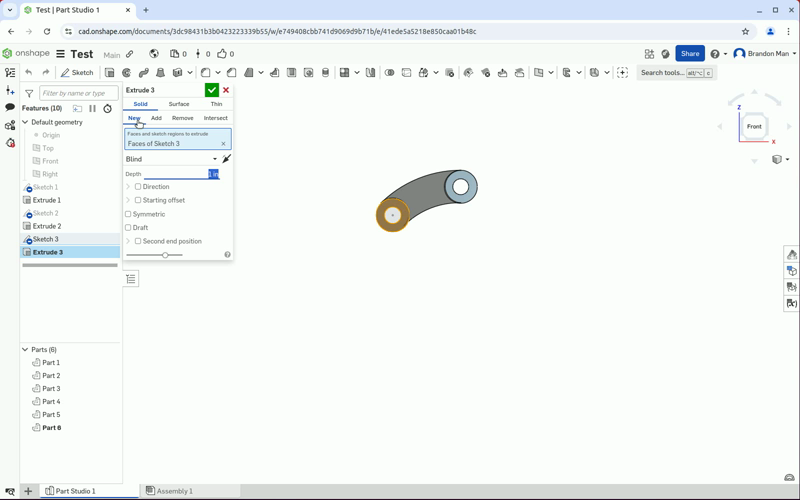
text(-6.499)
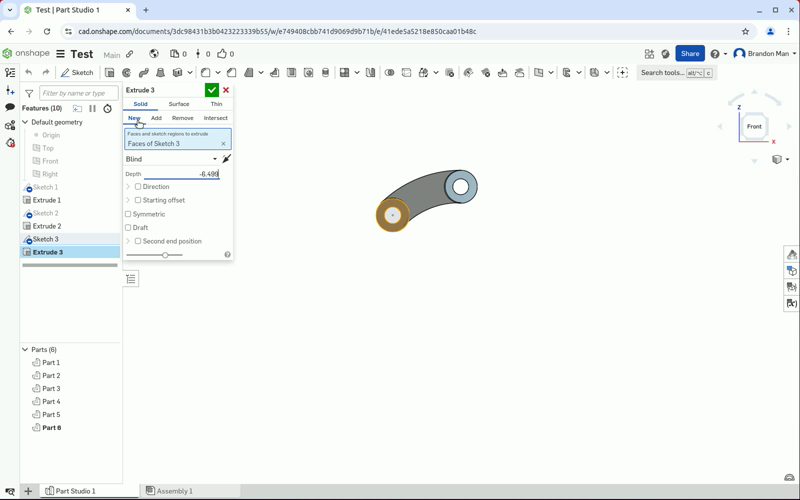
key(enter)
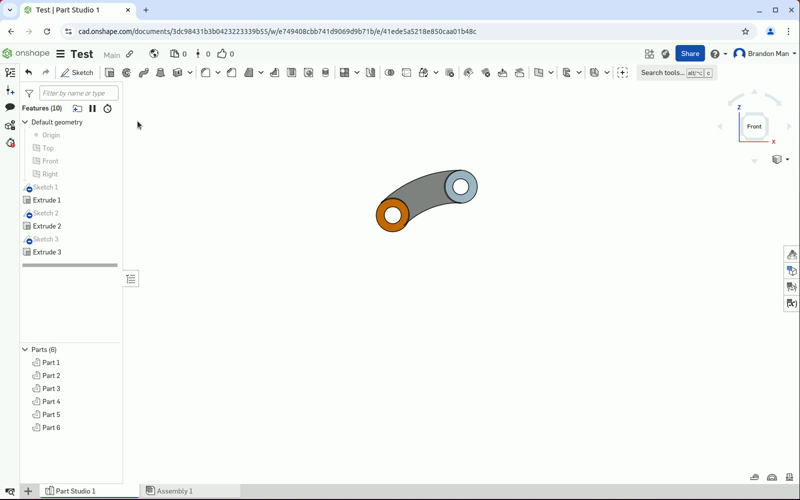
key(shift+h)
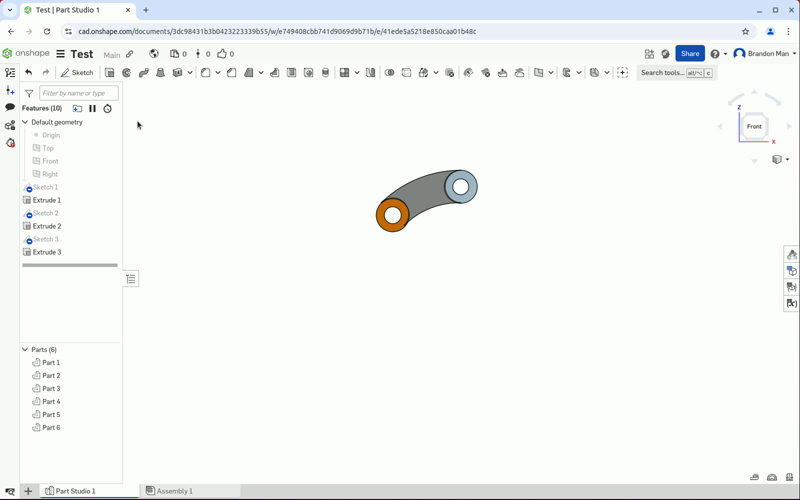
key(shift+h)
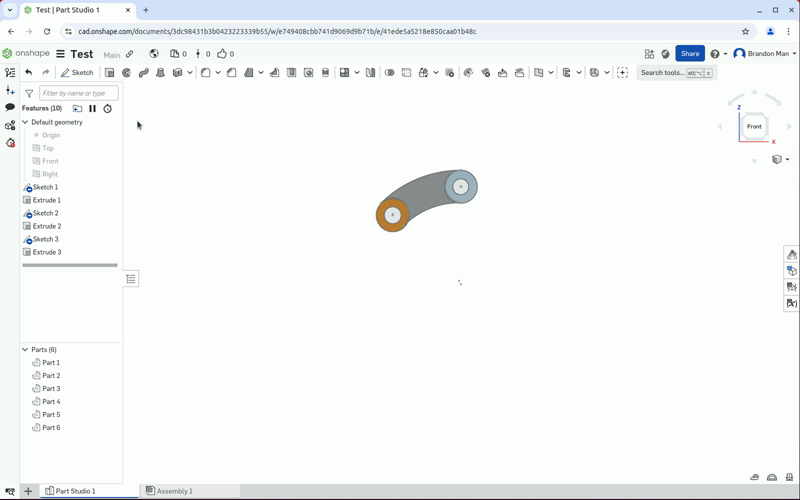
key(shift+7)
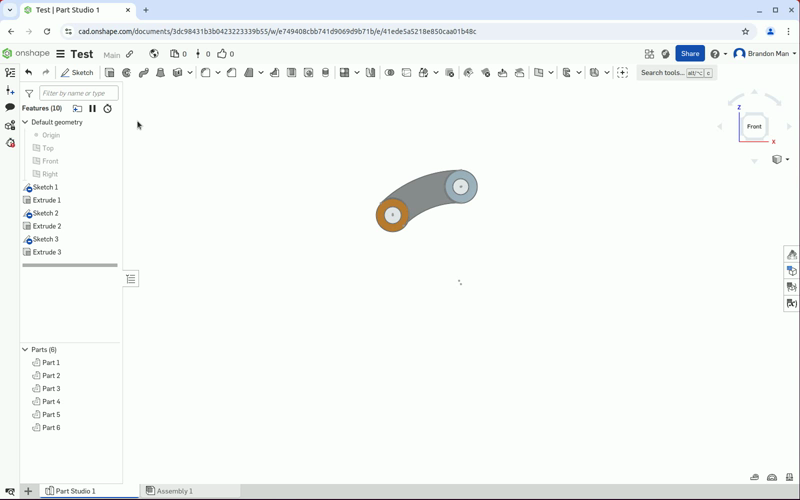
key(left, 2)
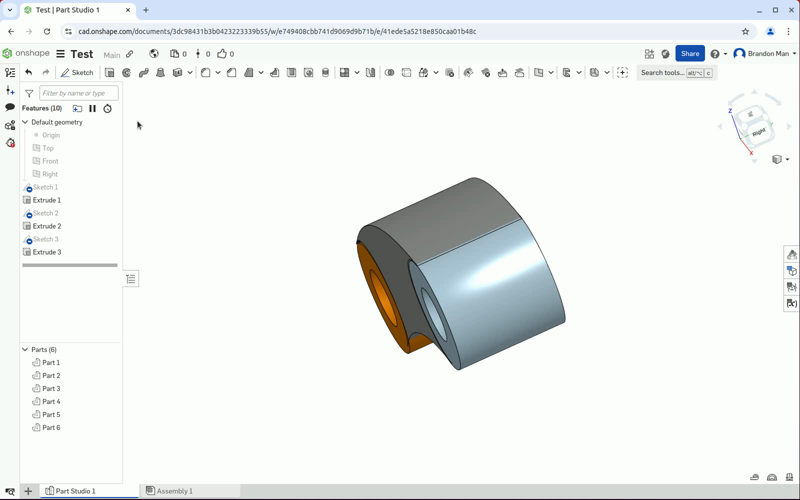
key(down, 2)
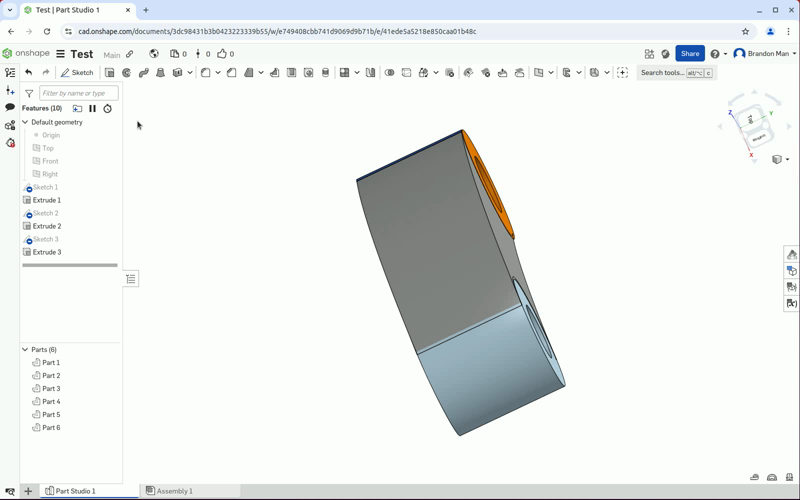
key(up, 2)
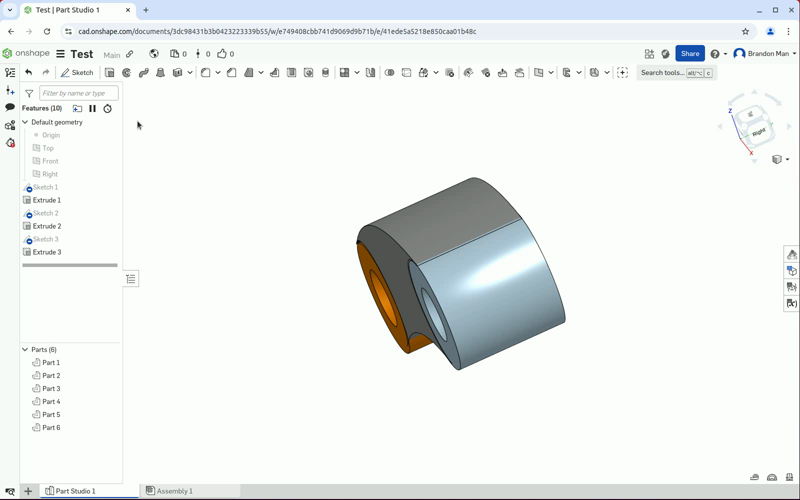
key(right, 2)
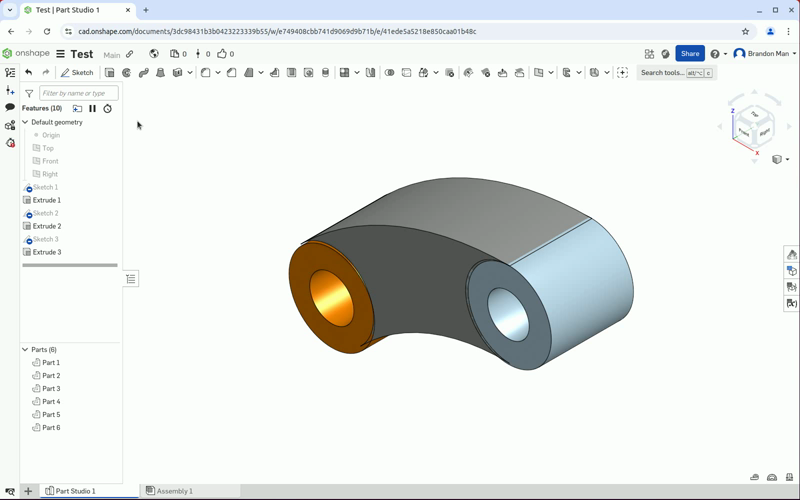
mouse_move(73, 189)
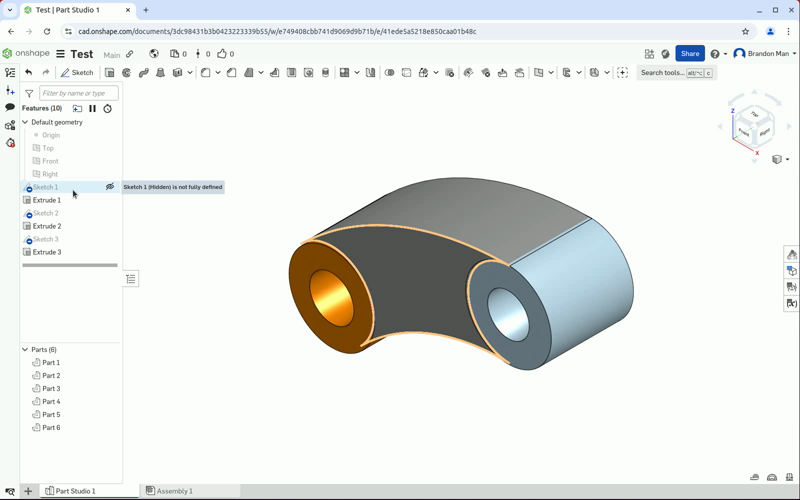
click(73, 189)